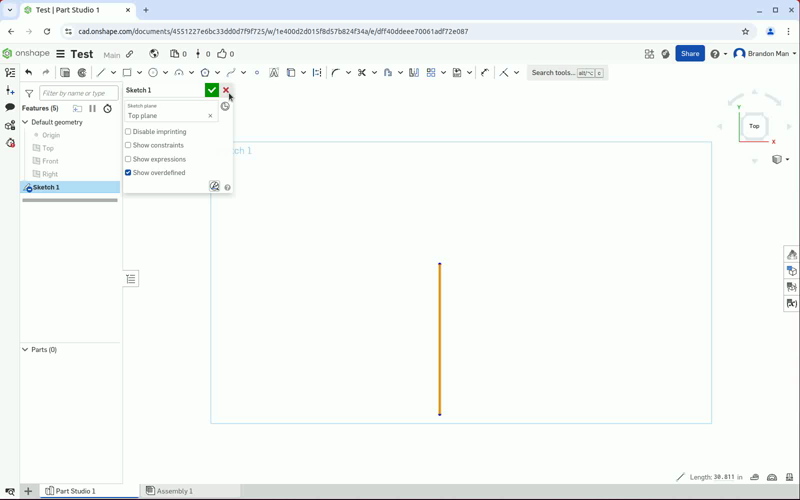
key(shift+h)
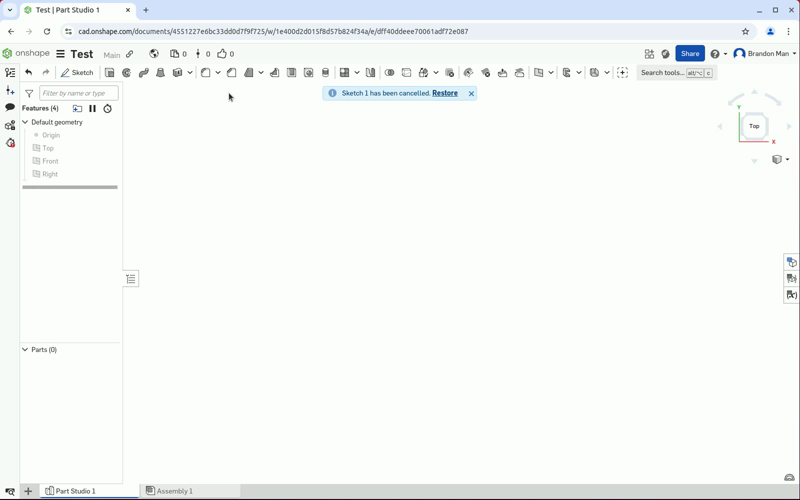
mouse_move(73, 352)
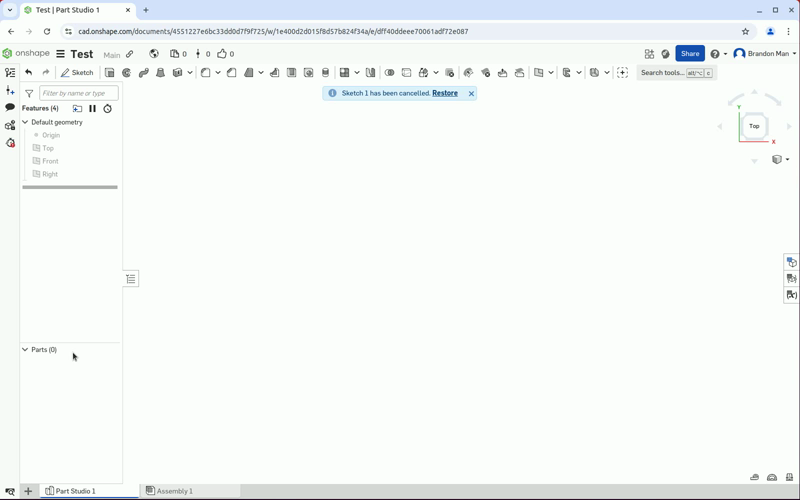
key(y)
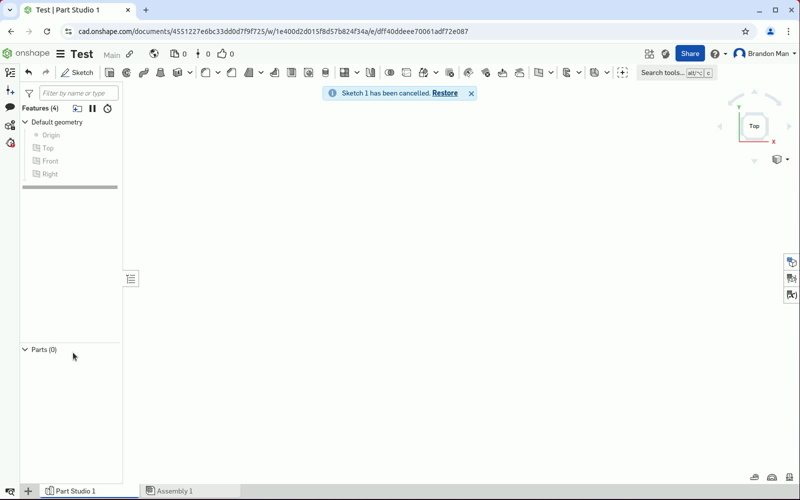
key(shift+p)
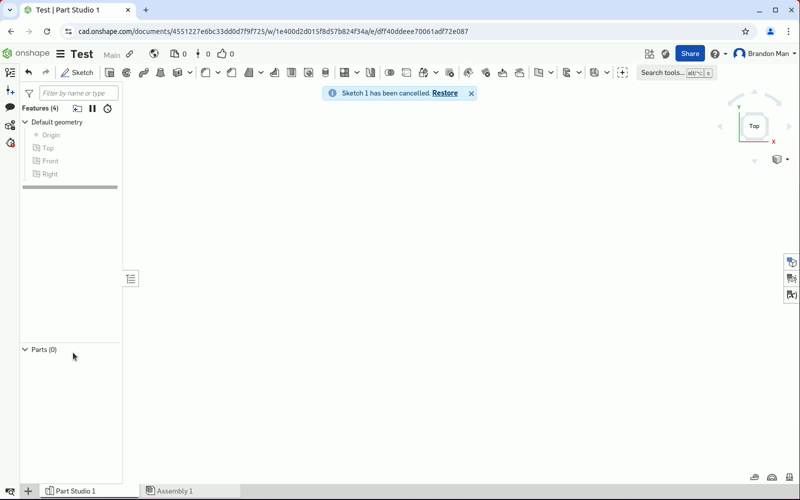
key(space)
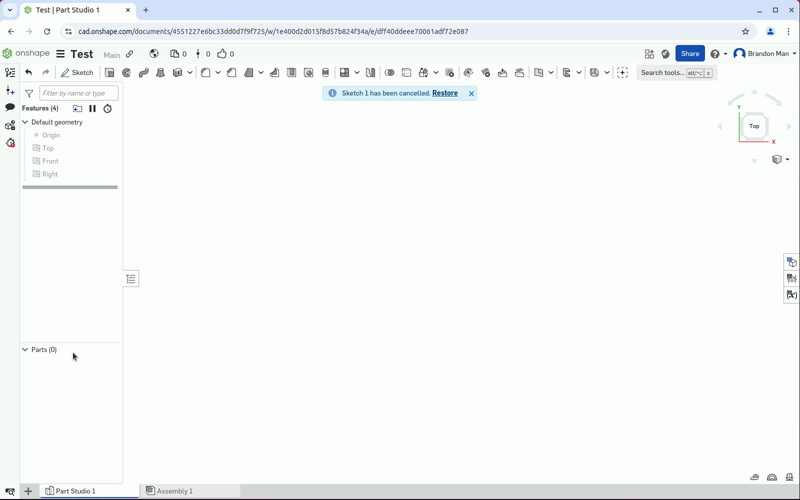
key_down(shift)
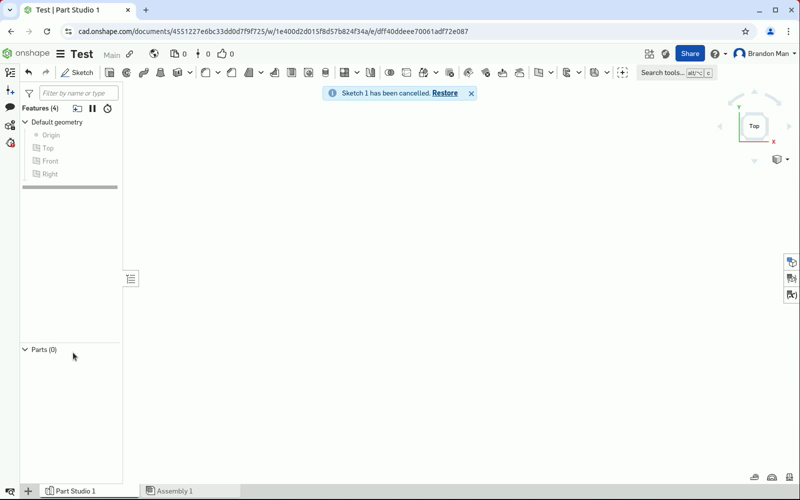
key(up)
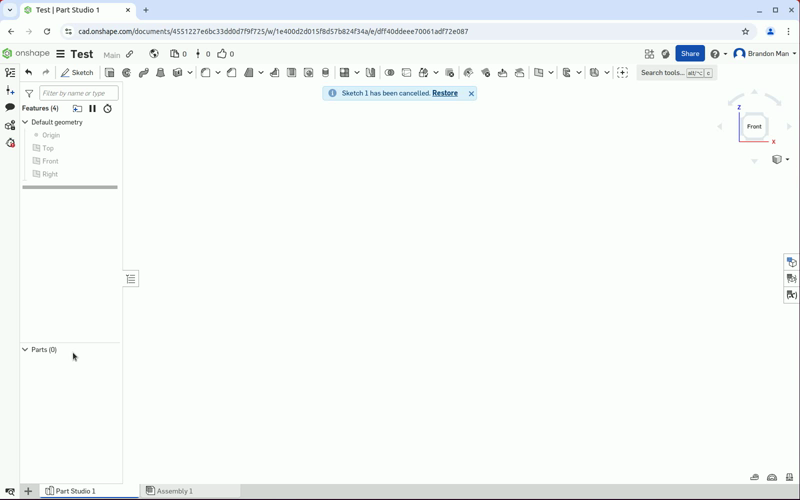
key_up(shift)
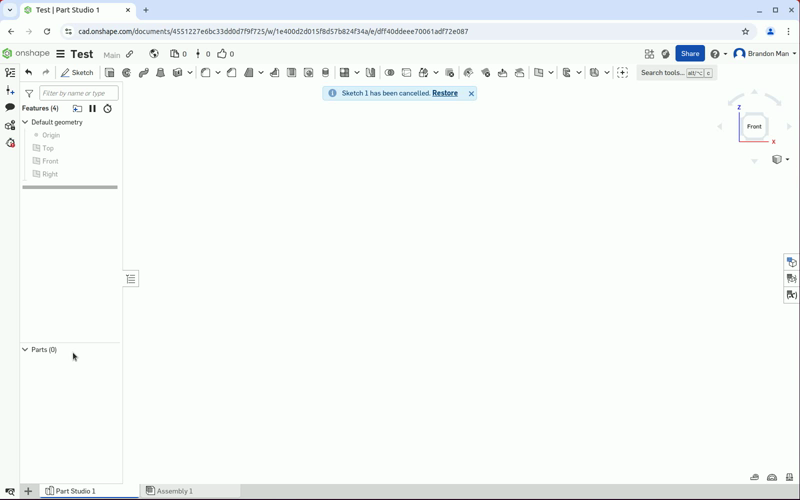
mouse_move(73, 352)
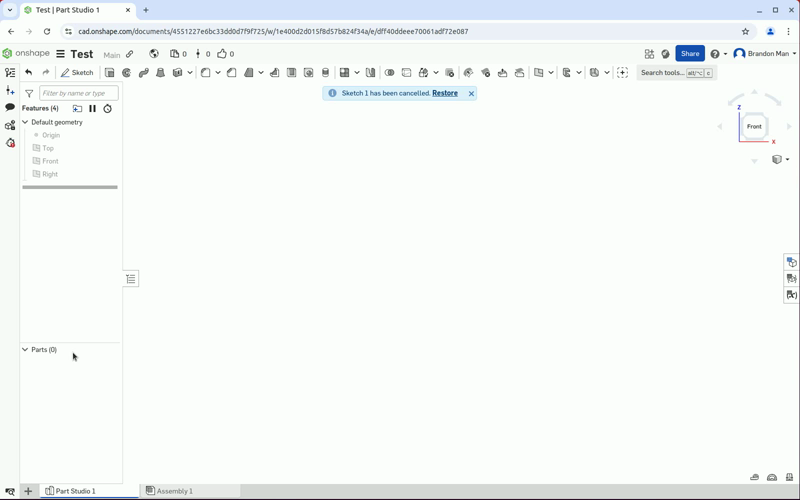
key(shift+y)
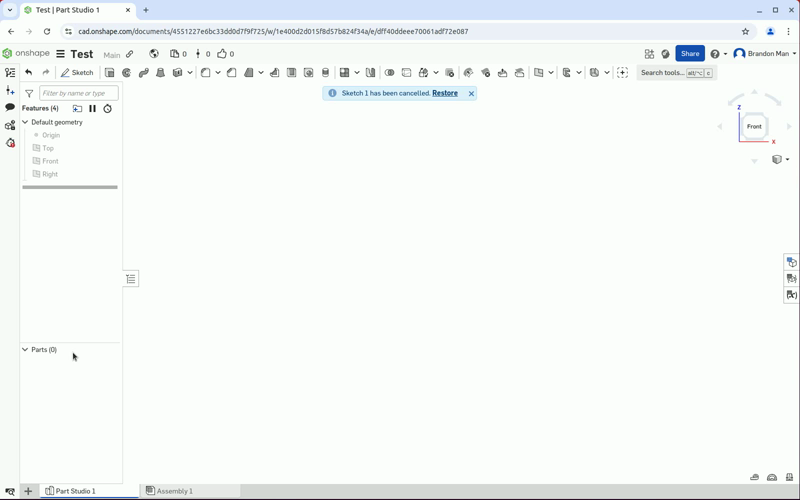
key(shift+s)
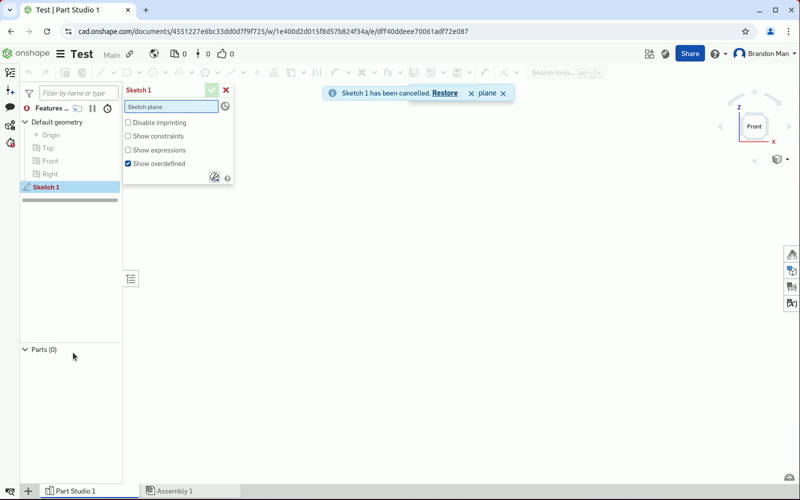
mouse_move(73, 163)
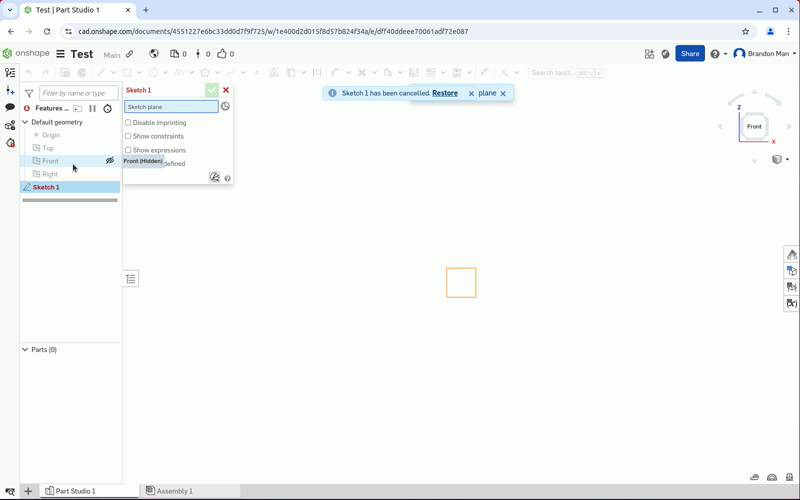
click(73, 163)
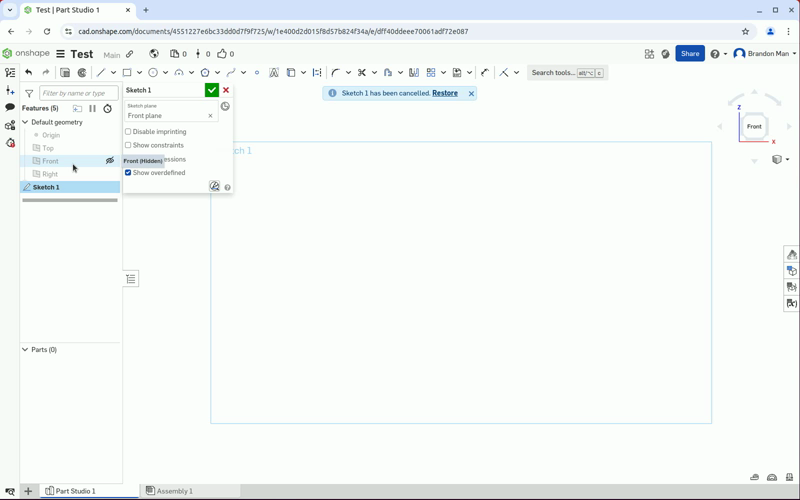
mouse_move(73, 352)
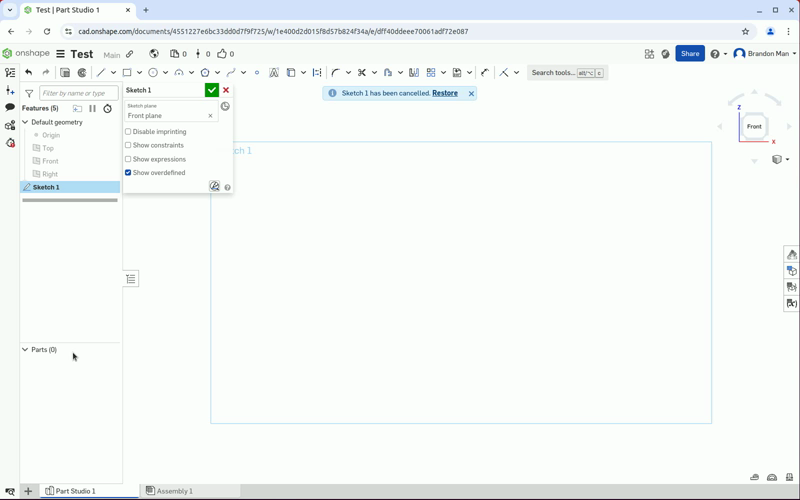
key(y)
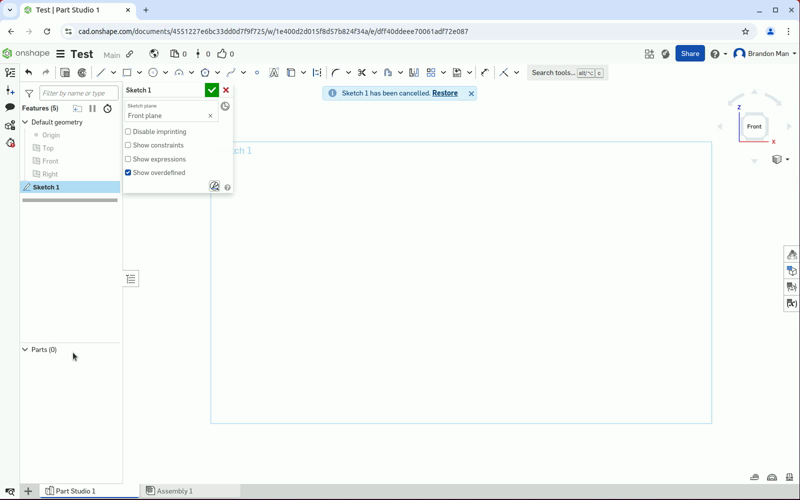
key(l)
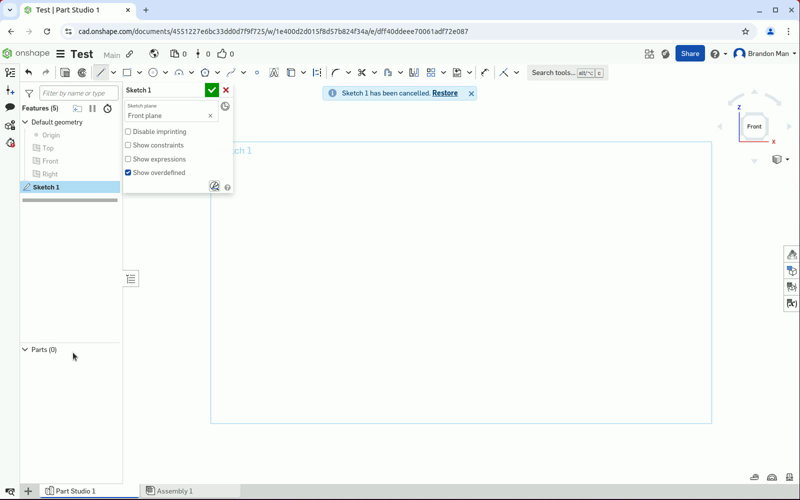
key_down(shift)
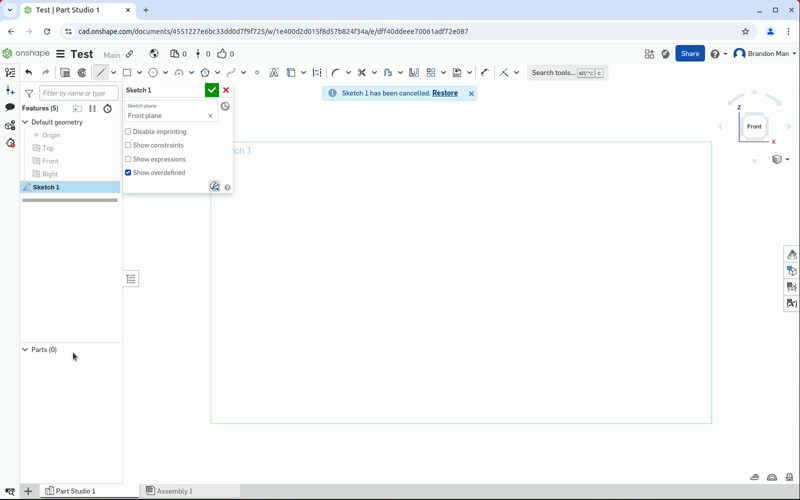
mouse_move(392, 239)
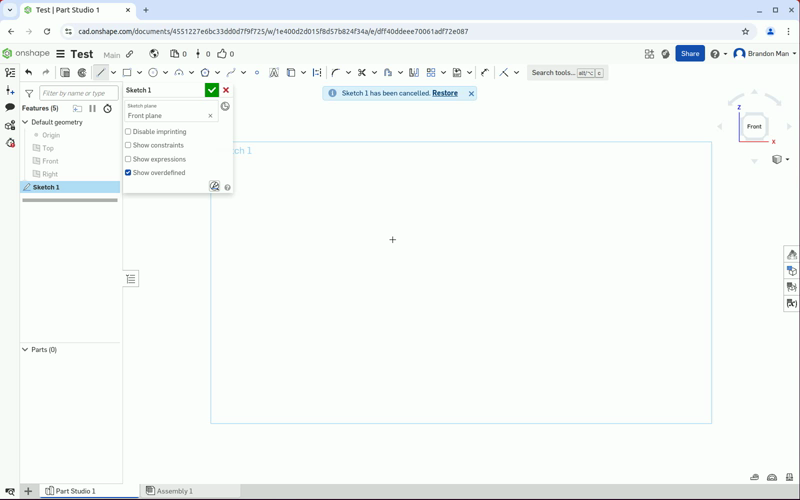
click(392, 239)
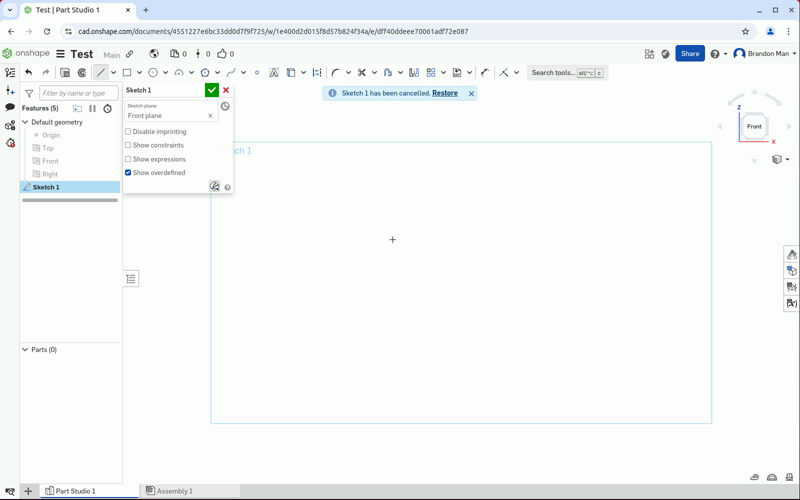
key_up(shift)
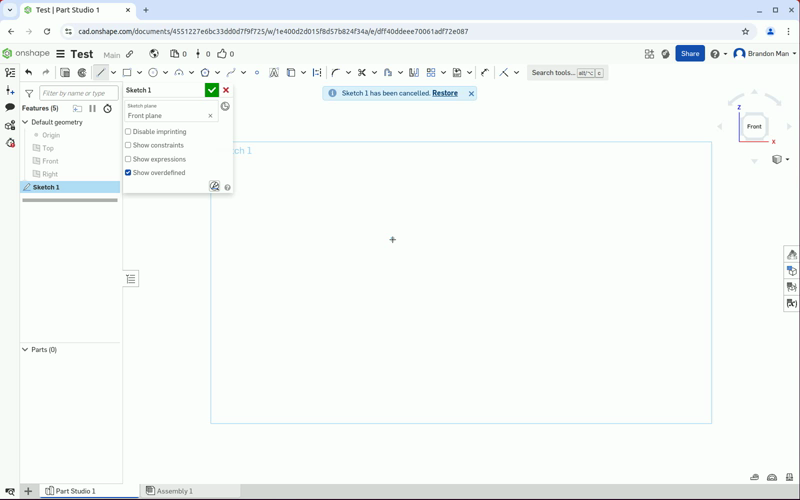
key_down(shift)
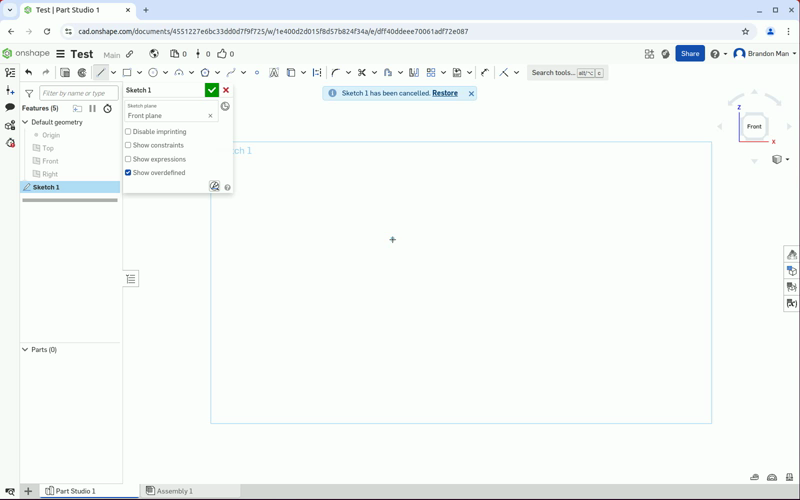
mouse_move(422, 239)
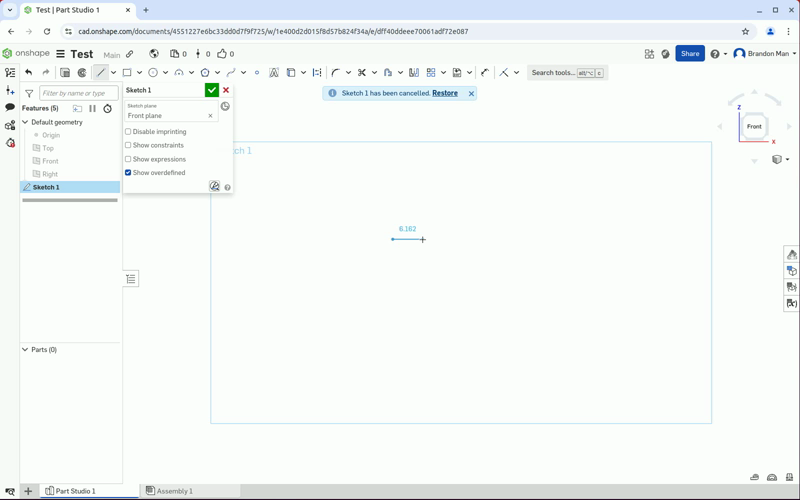
mouse_move(431, 239)
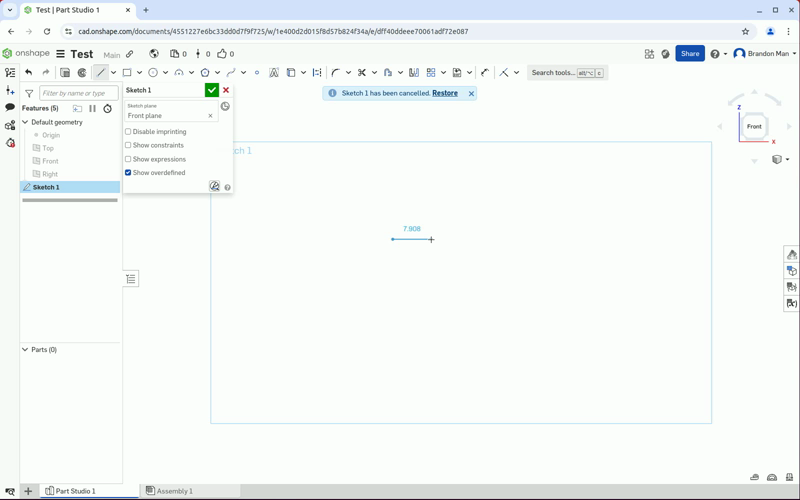
click(431, 239)
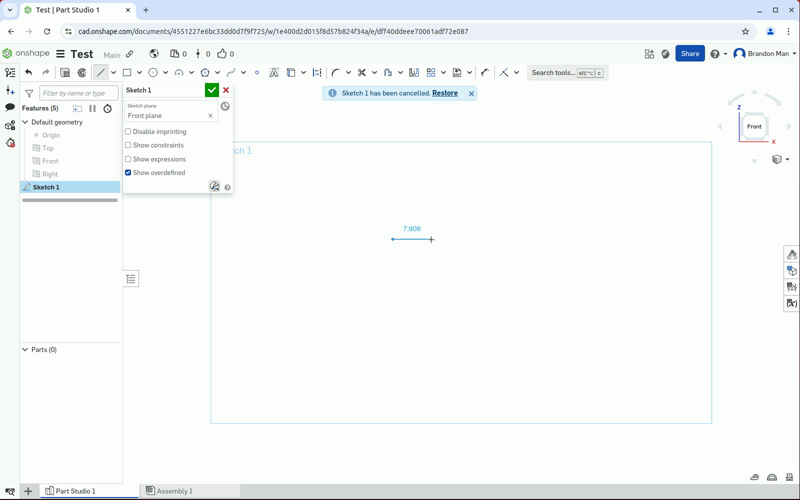
key_up(shift)
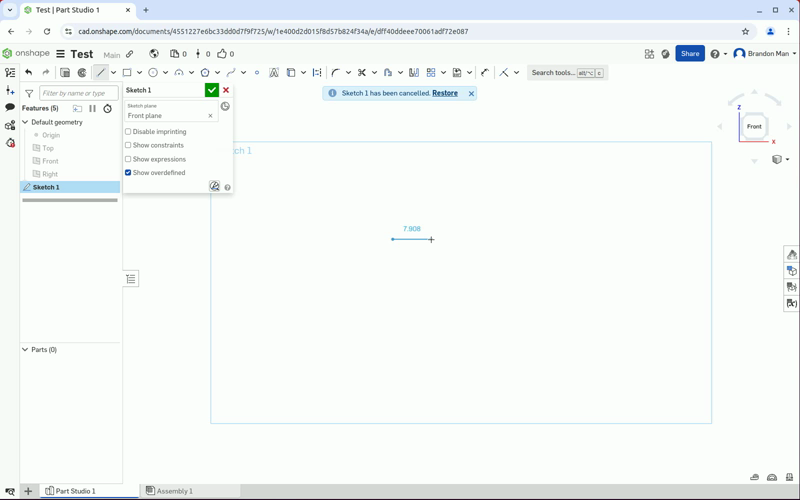
key_down(shift)
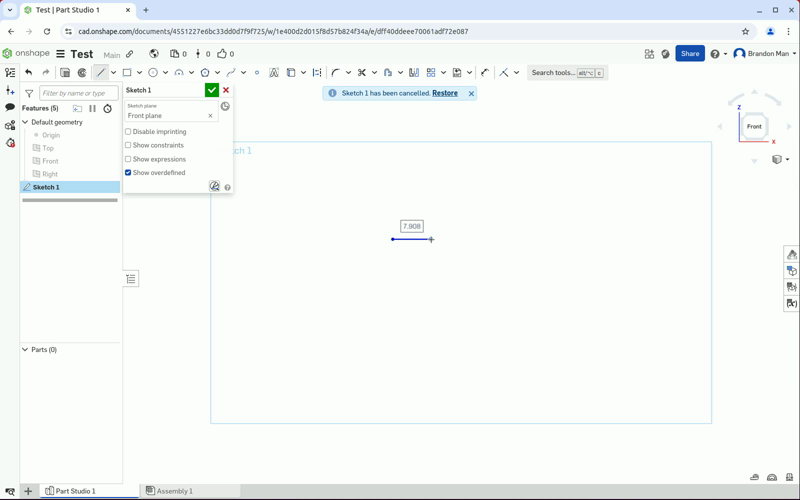
mouse_move(461, 239)
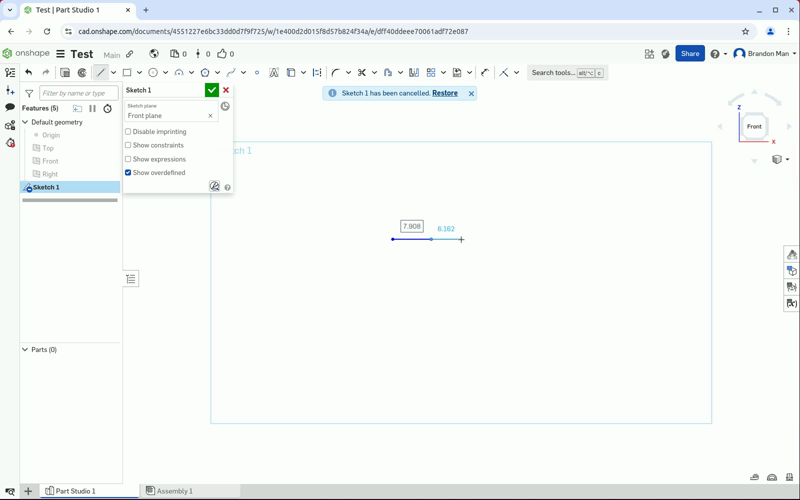
mouse_move(431, 201)
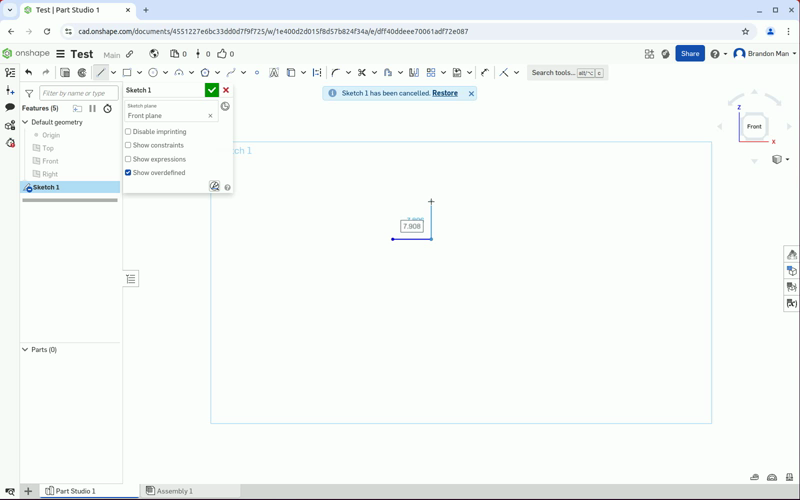
click(431, 201)
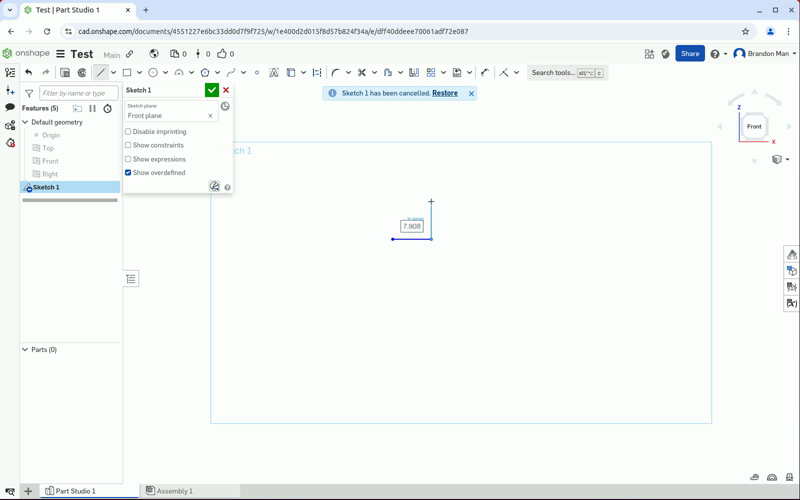
key_up(shift)
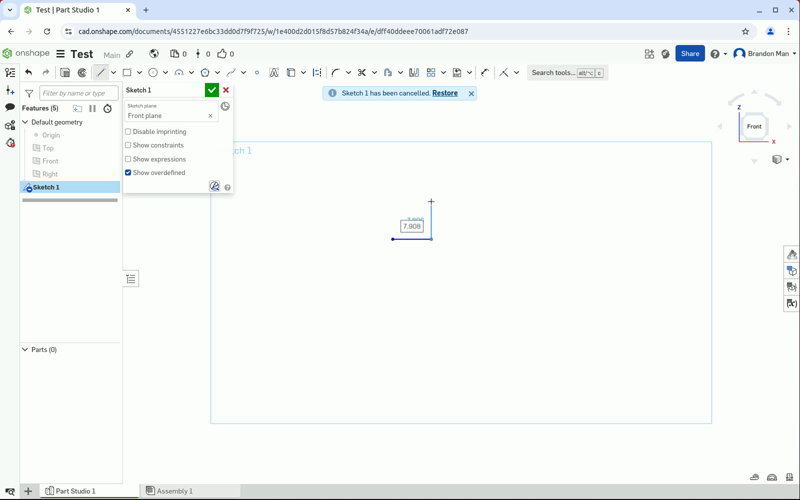
key_down(shift)
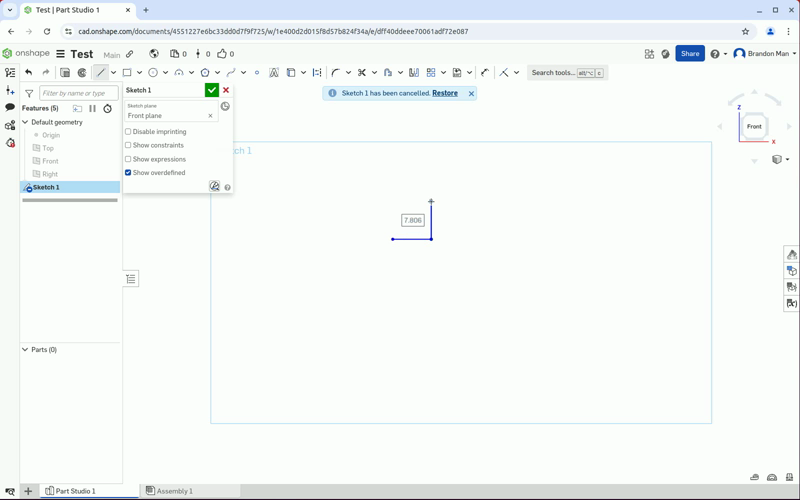
mouse_move(461, 201)
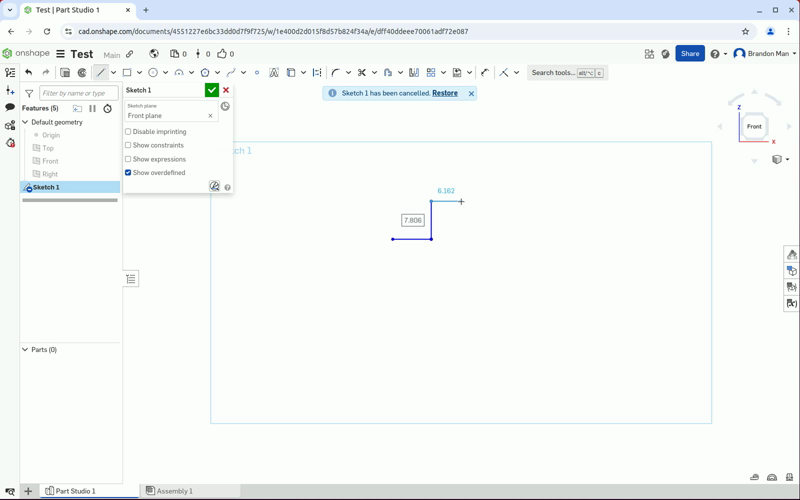
mouse_move(392, 201)
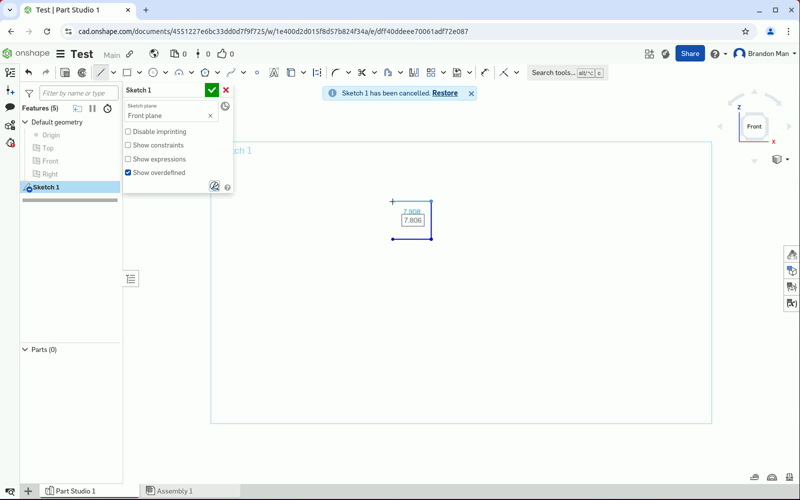
click(392, 201)
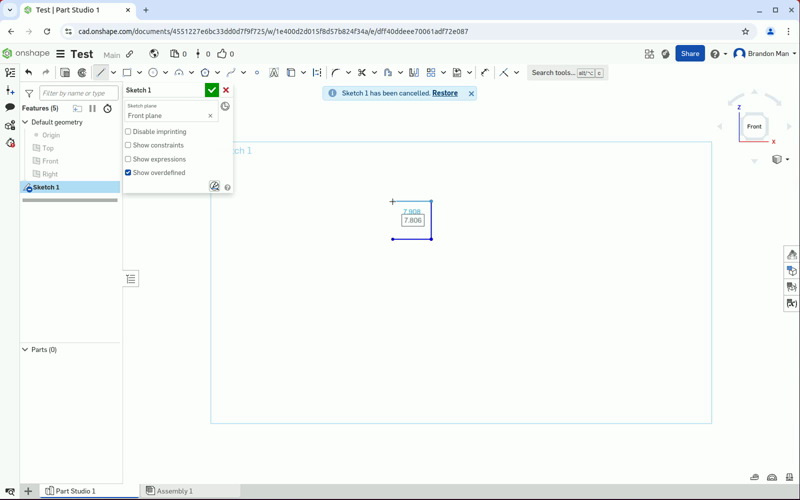
key_up(shift)
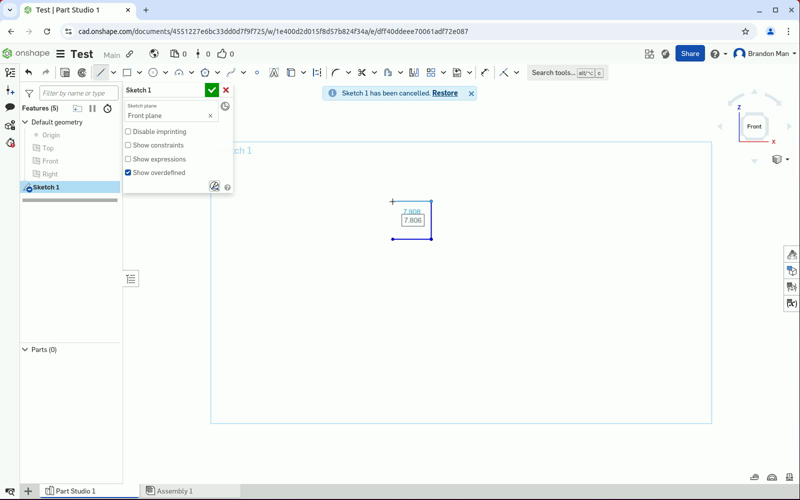
mouse_move(422, 201)
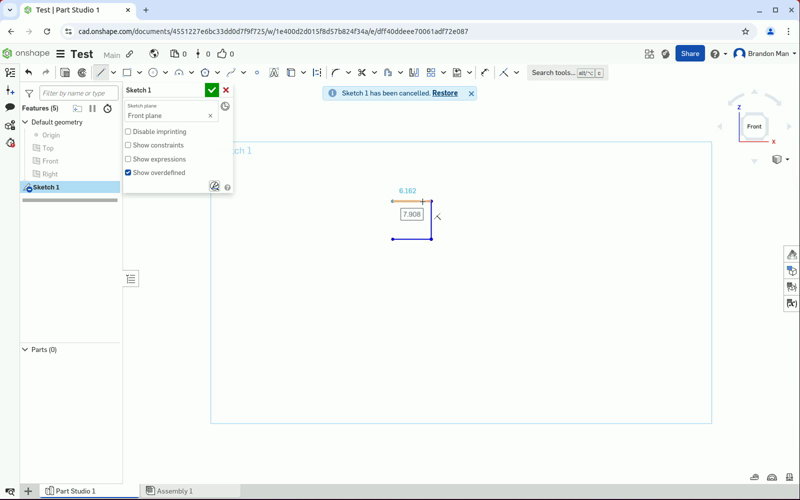
key_down(shift)
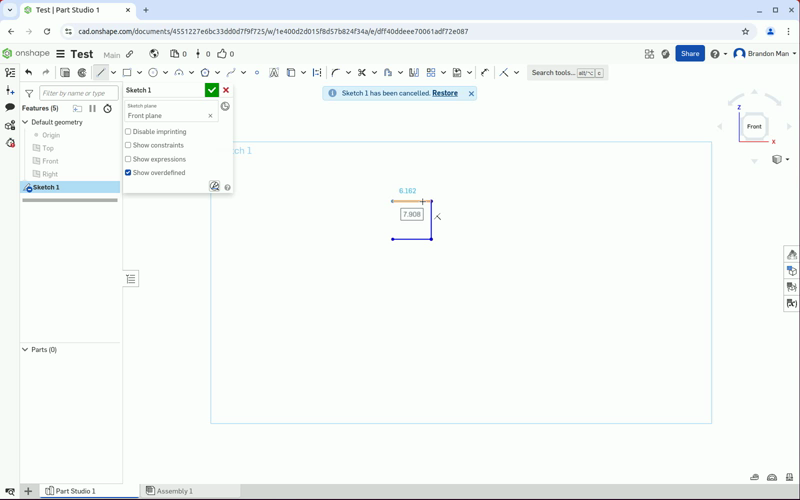
mouse_move(392, 239)
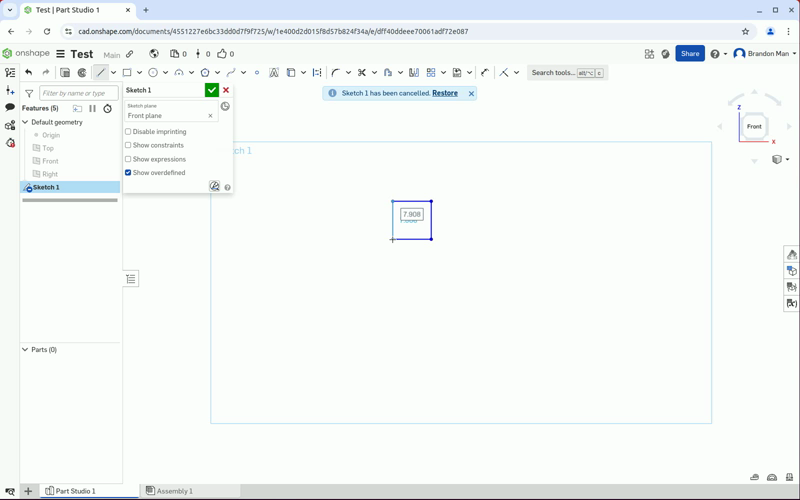
key_up(shift)
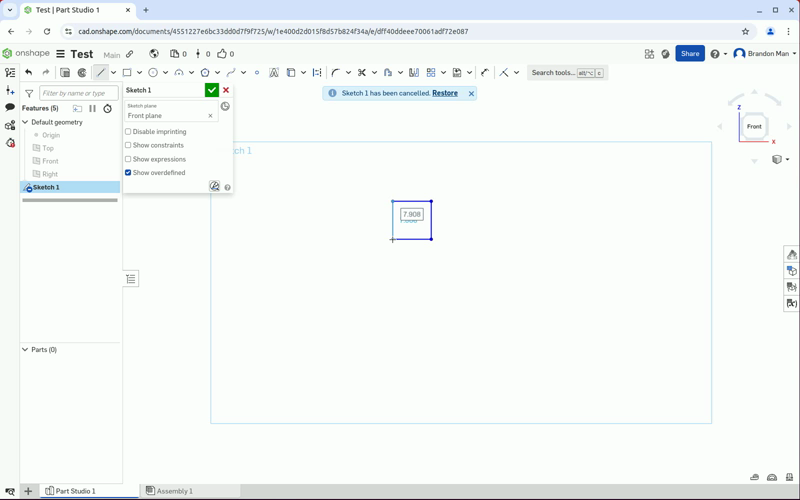
click(392, 239)
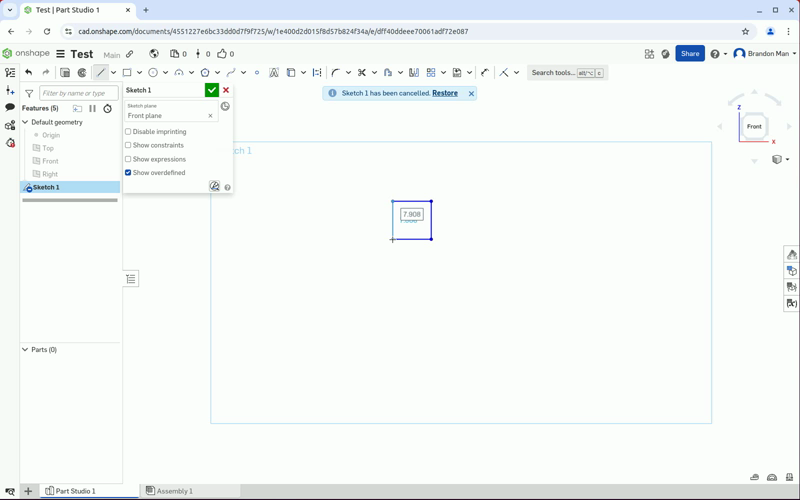
key(esc)
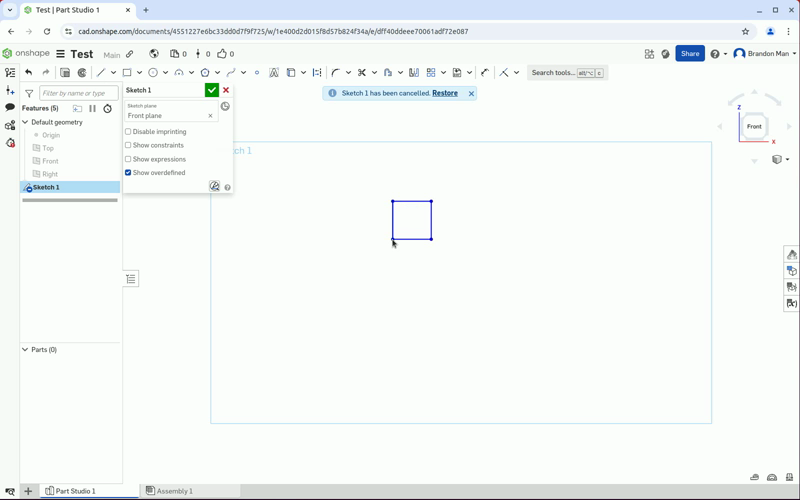
mouse_move(394, 231)
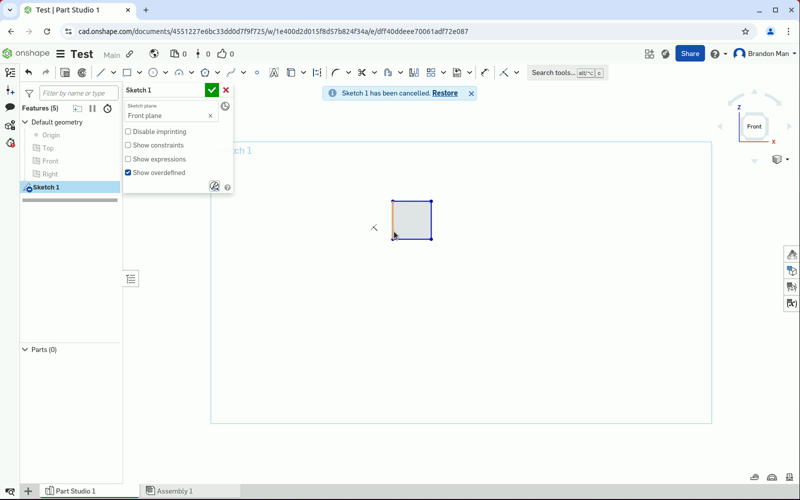
scroll(6)
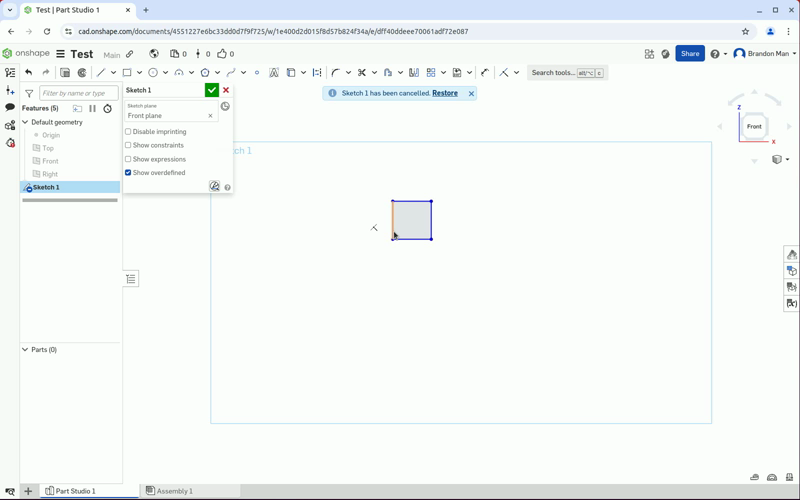
scroll(6)
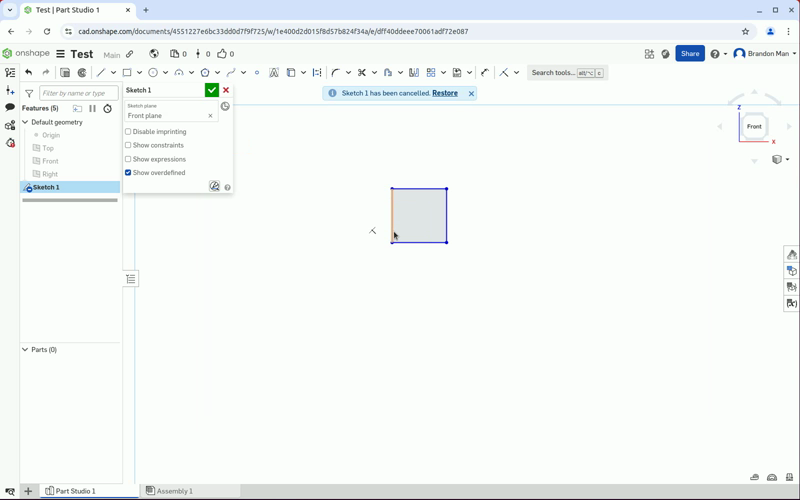
scroll(6)
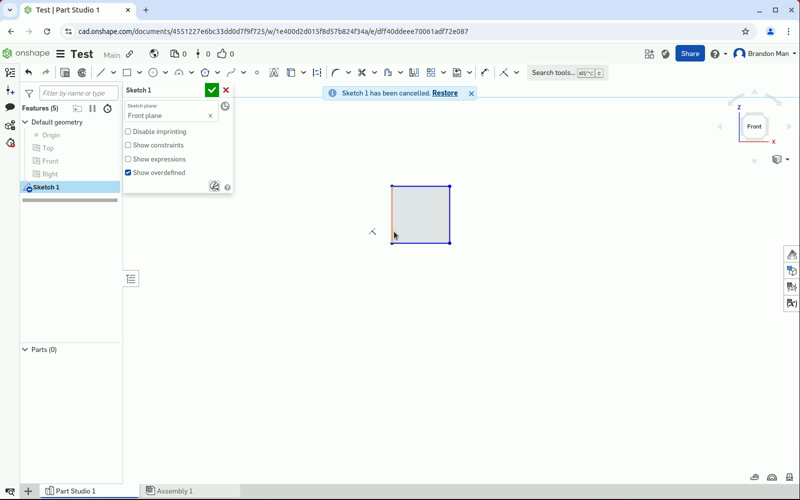
scroll(6)
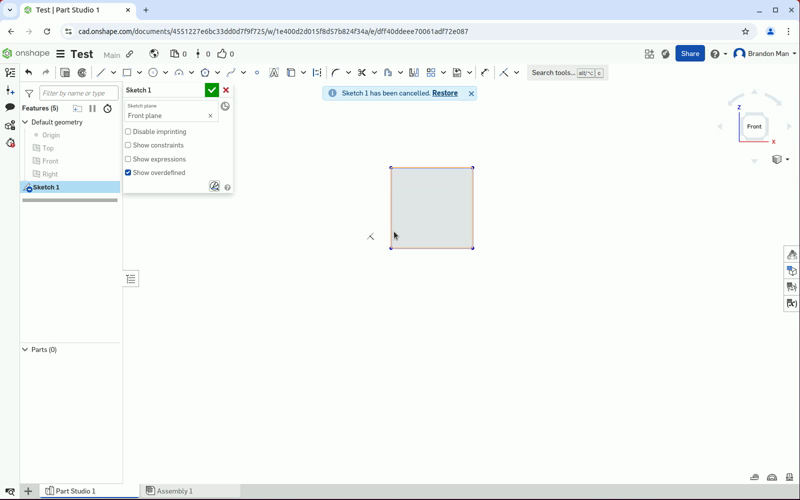
scroll(6)
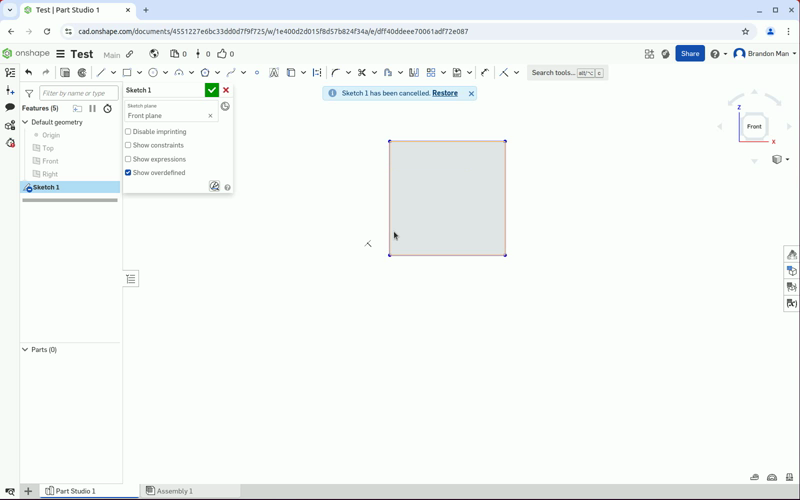
scroll(6)
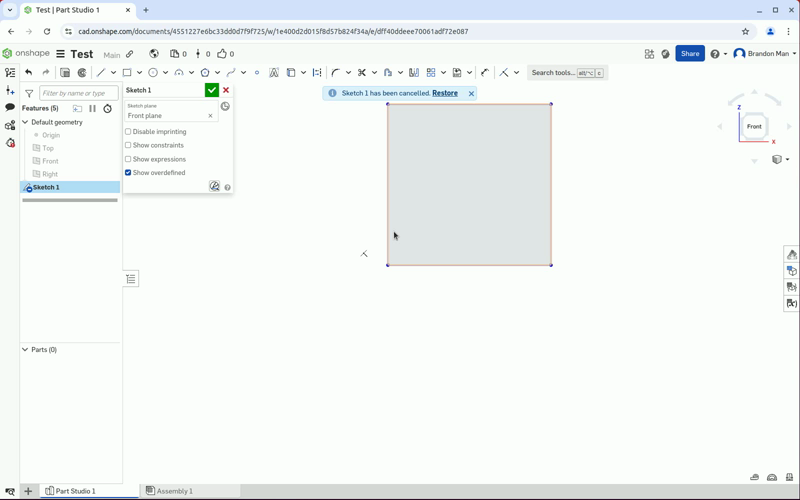
scroll(6)
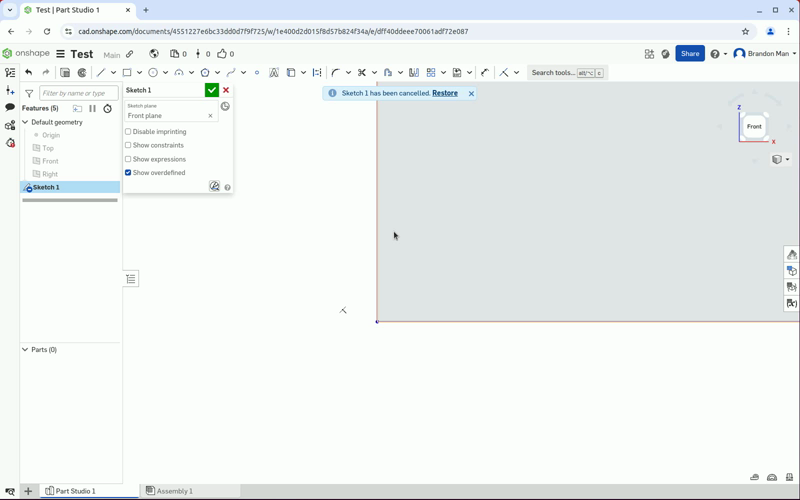
click(394, 231)
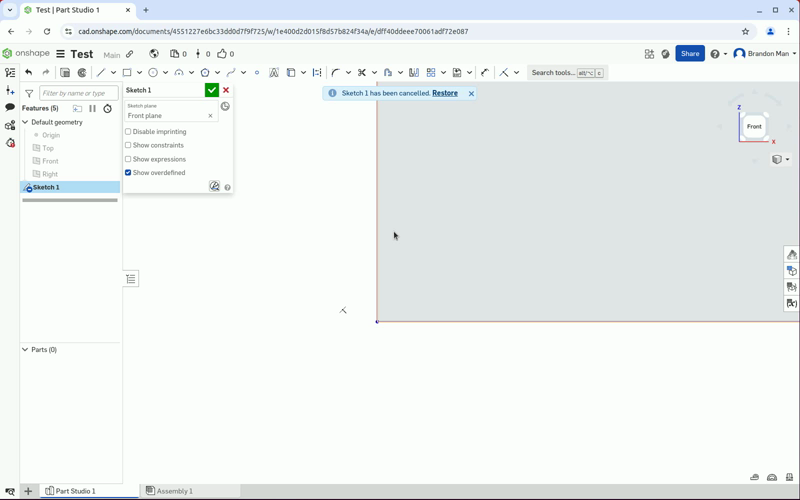
scroll(-6)
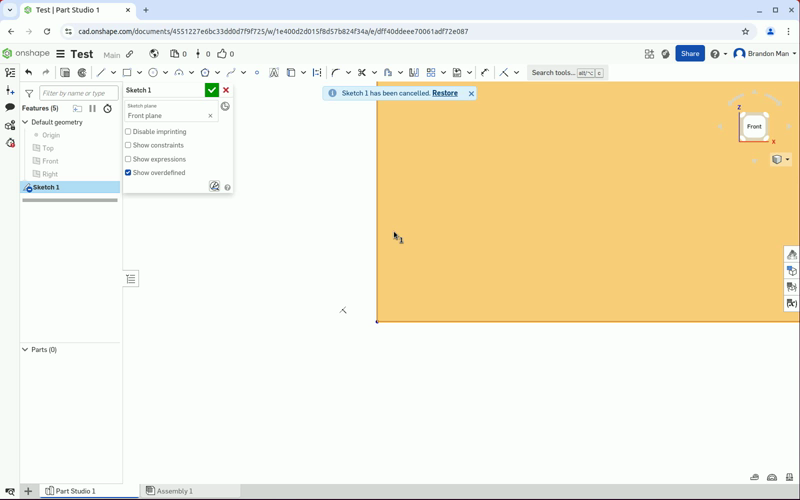
scroll(-6)
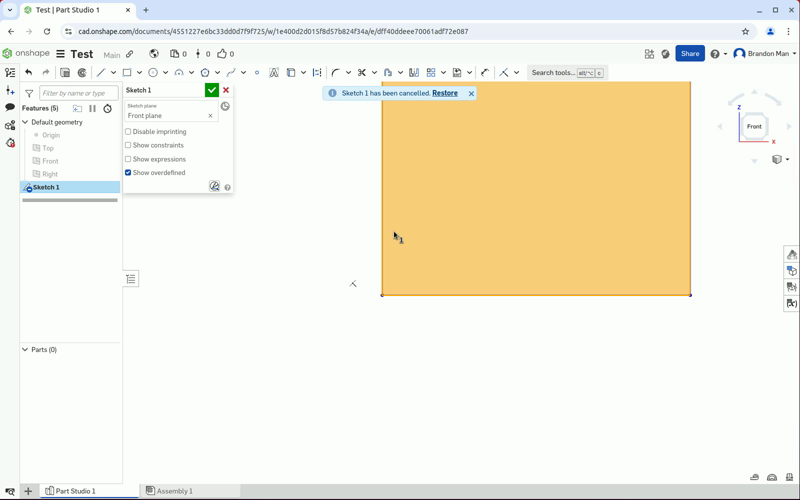
scroll(-6)
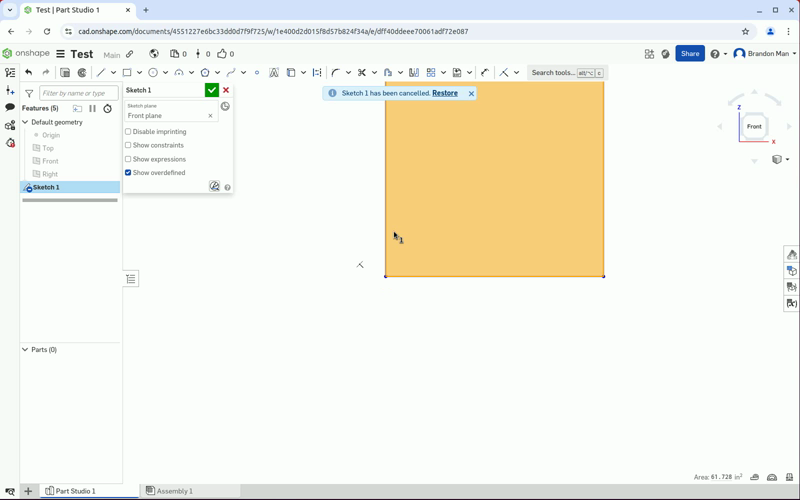
scroll(-6)
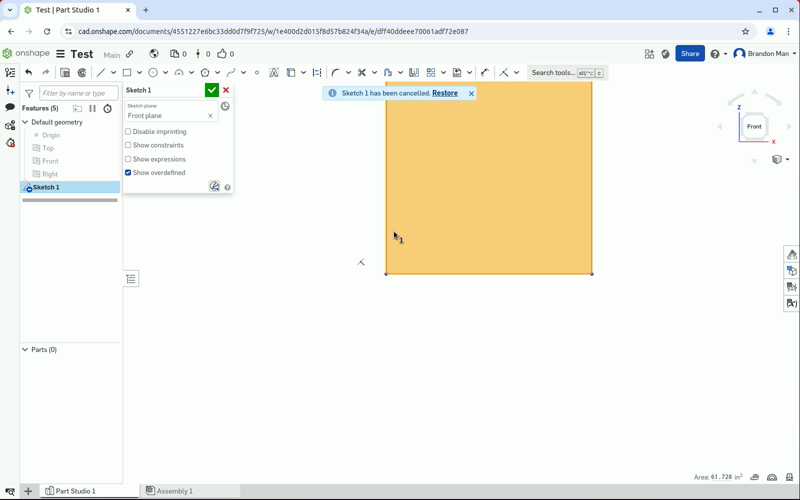
scroll(-6)
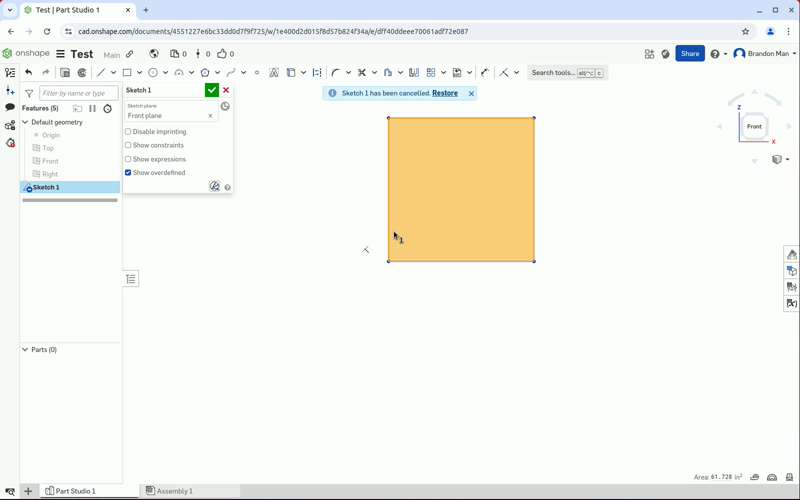
scroll(-6)
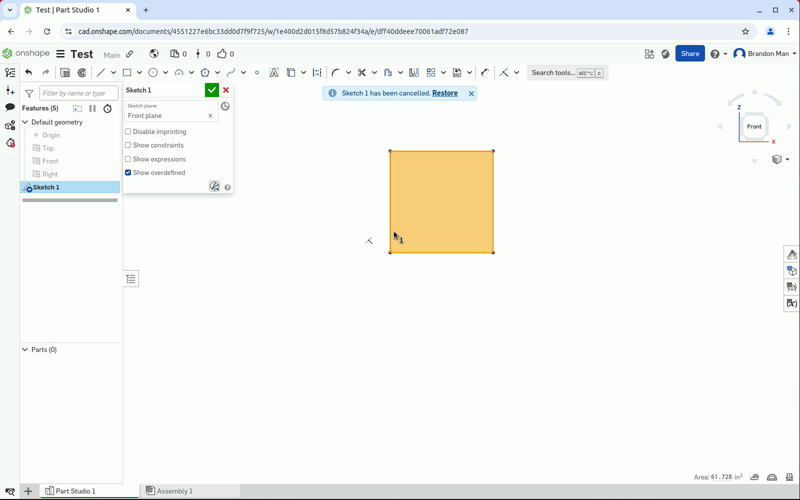
scroll(-6)
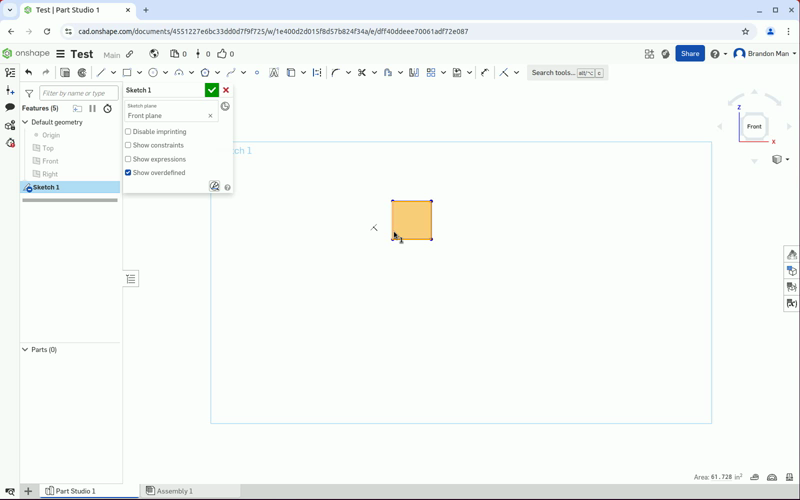
mouse_move(73, 352)
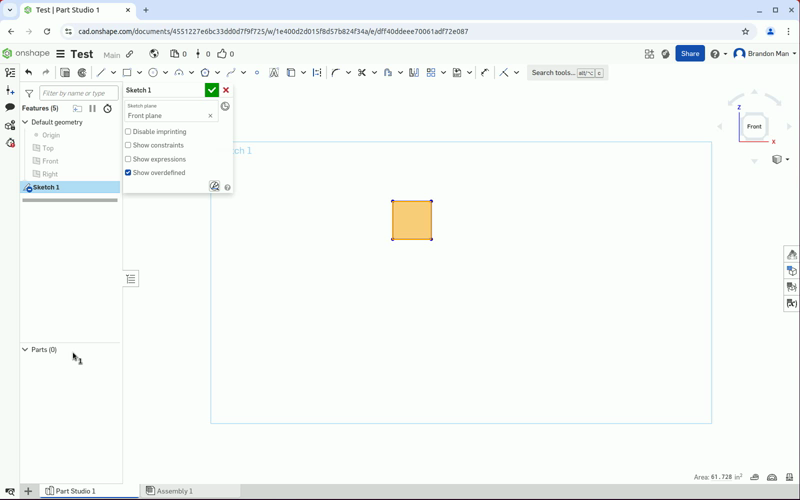
key(shift+y)
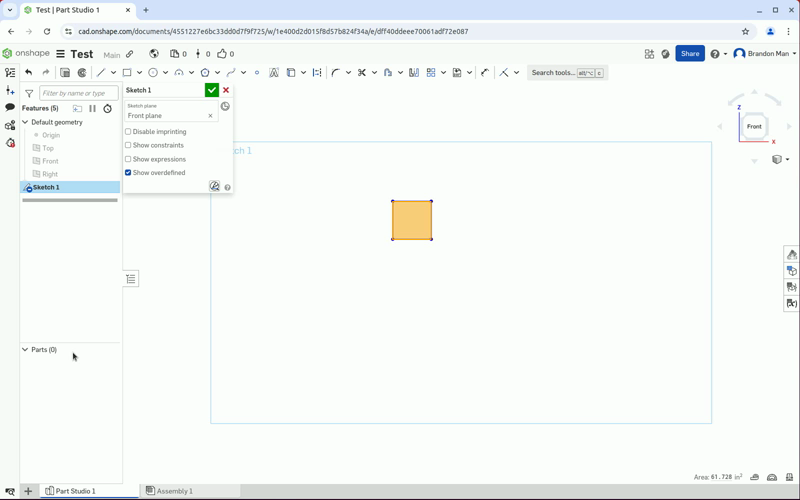
key(shift+e)
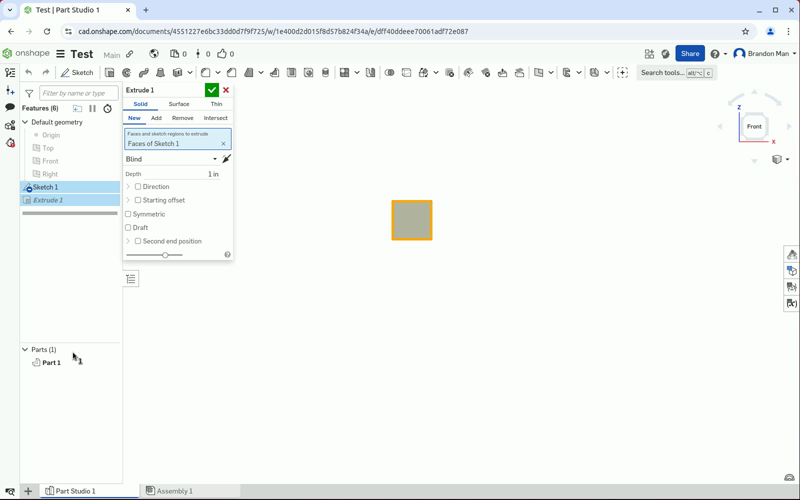
mouse_move(143, 106)
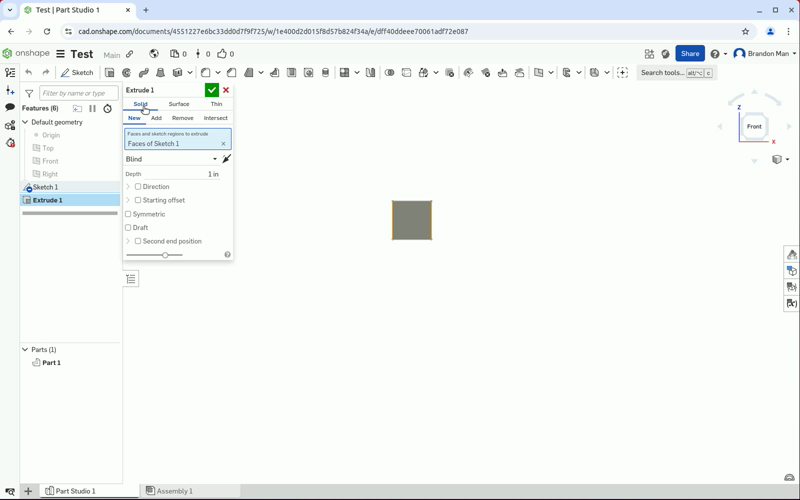
click(143, 106)
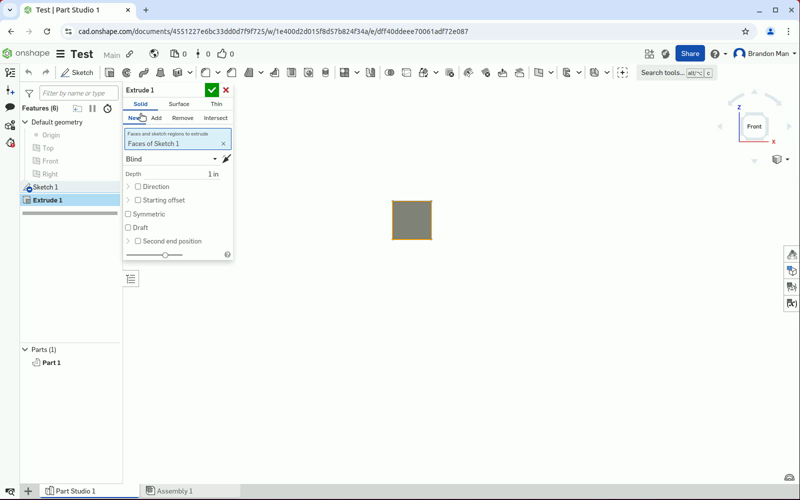
mouse_move(137, 120)
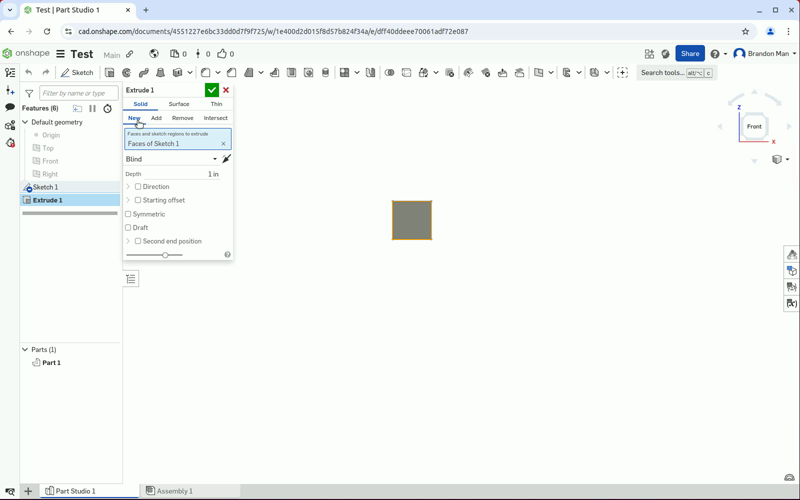
click(137, 120)
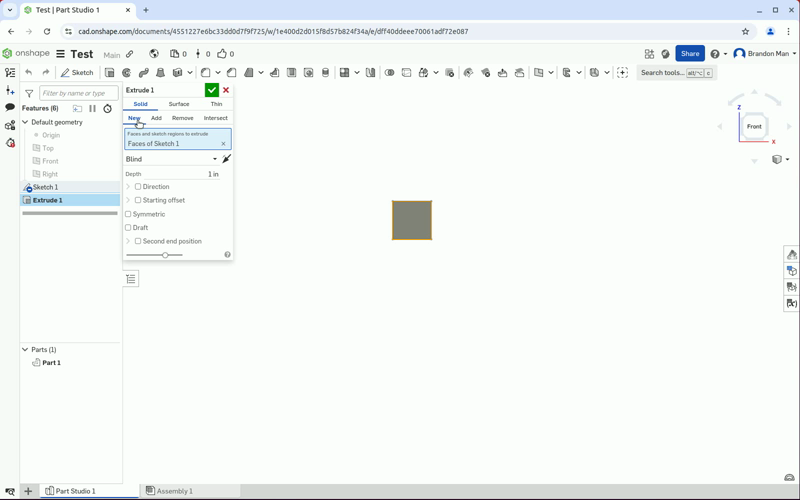
key(tab, 4)
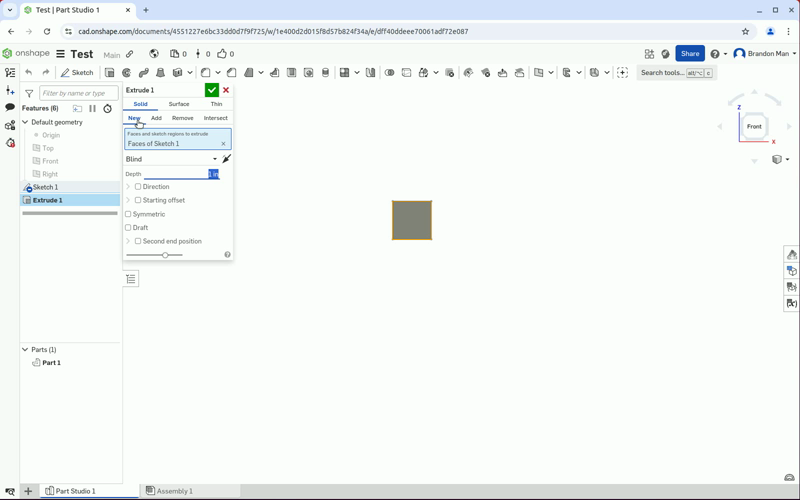
text(23.108)
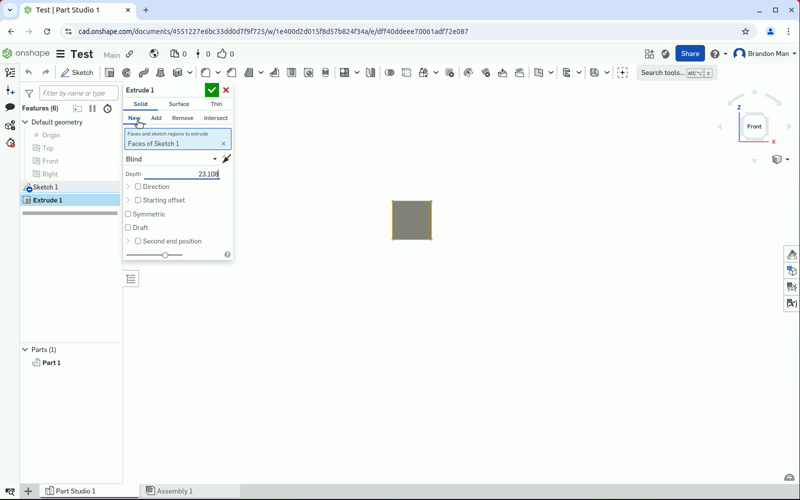
key(enter)
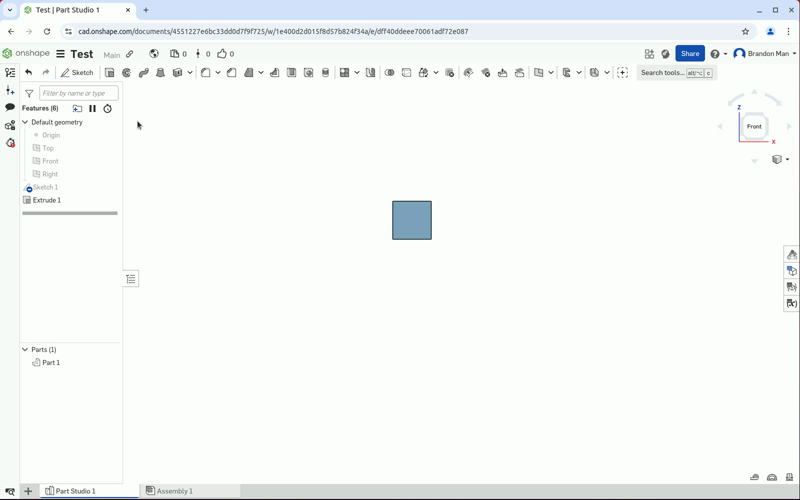
key(shift+h)
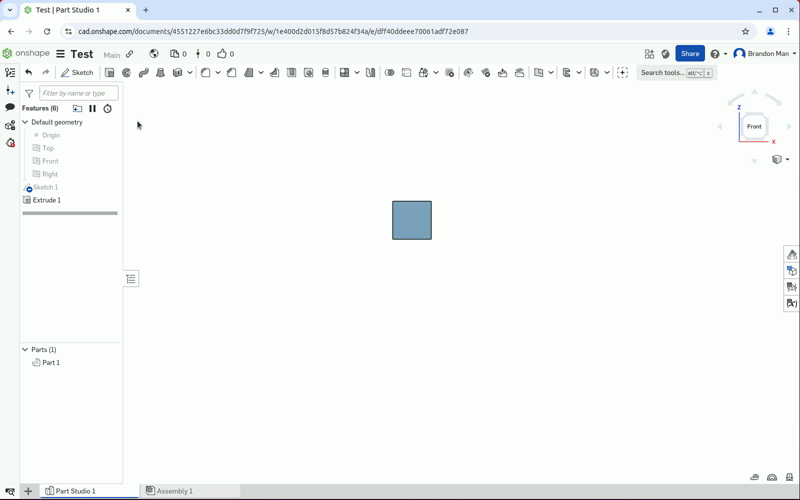
key(shift+h)
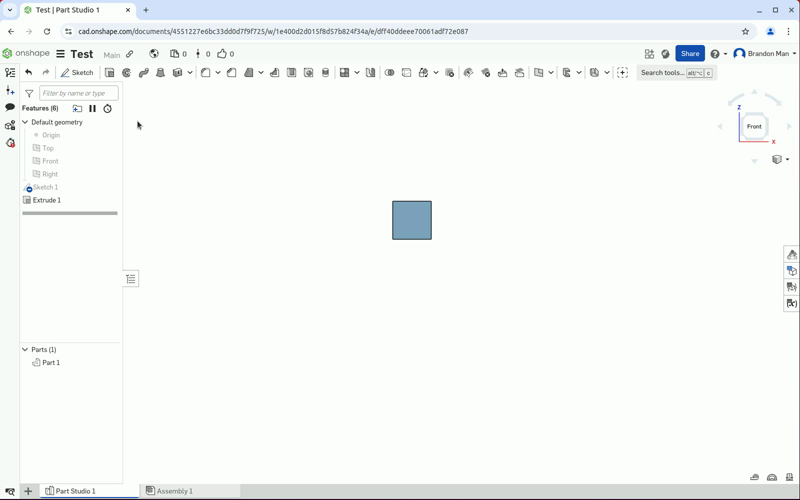
mouse_move(73, 189)
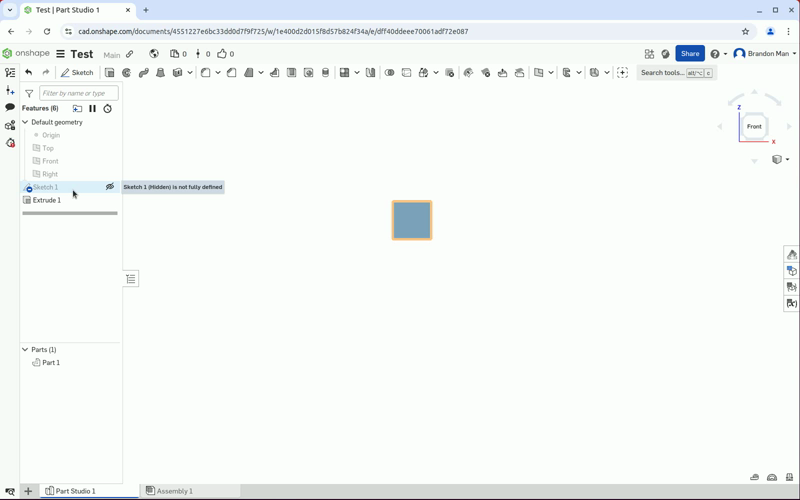
click(73, 189)
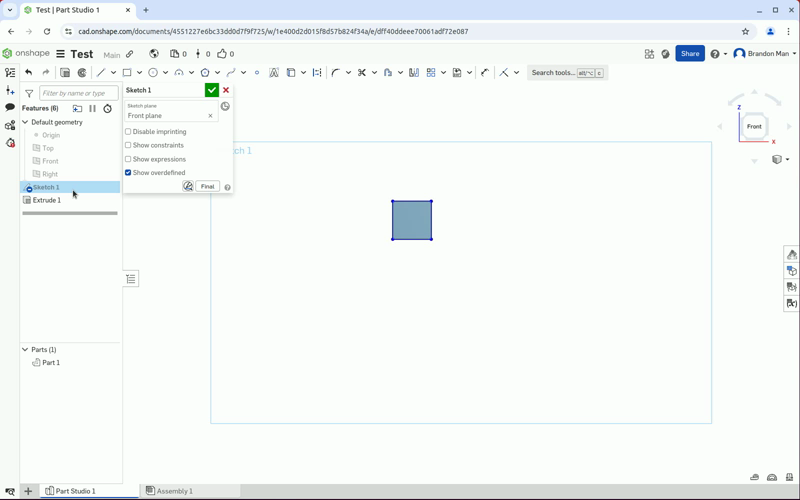
mouse_move(229, 92)
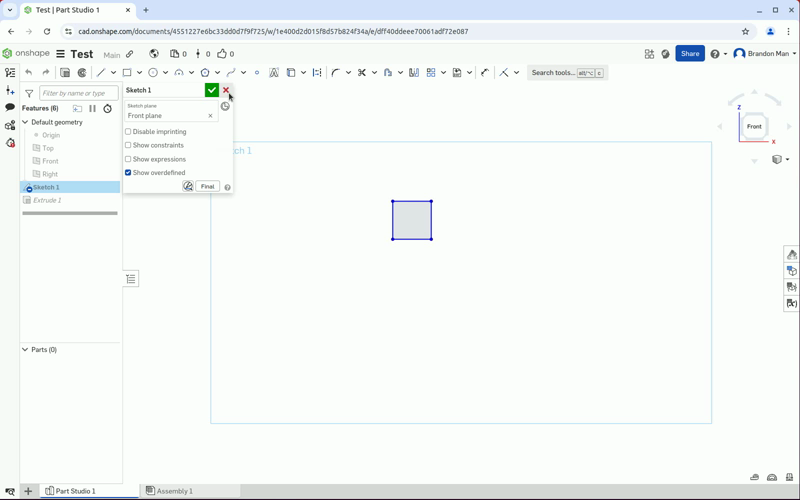
click(229, 92)
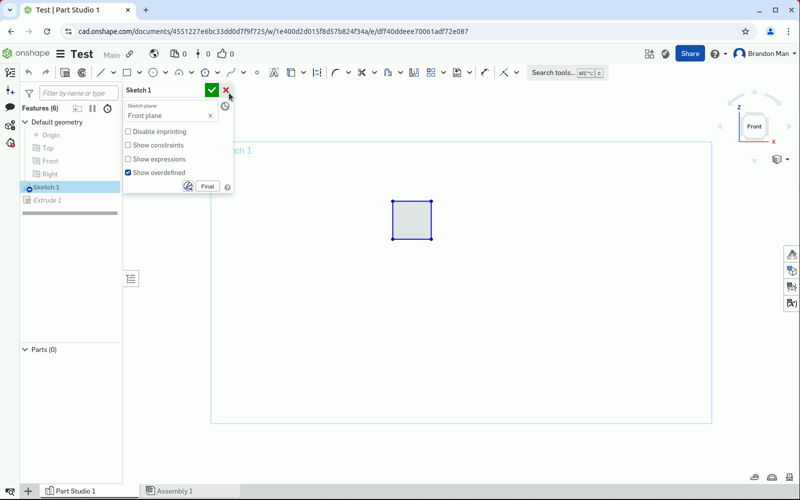
key(shift+s)
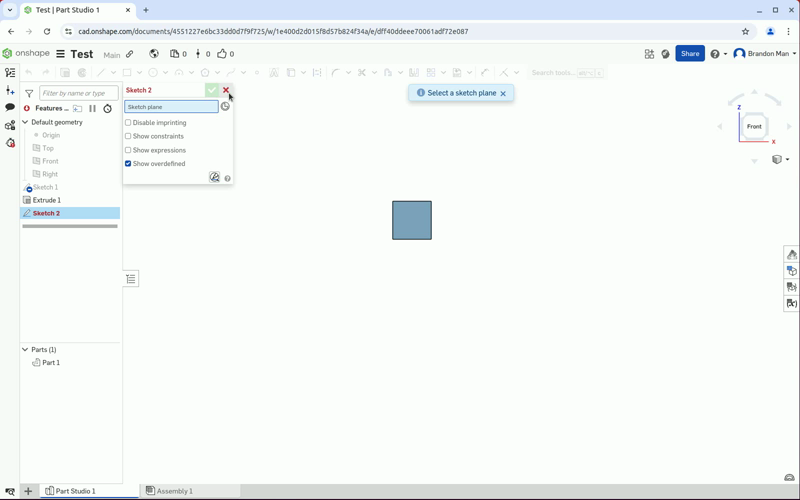
mouse_move(73, 163)
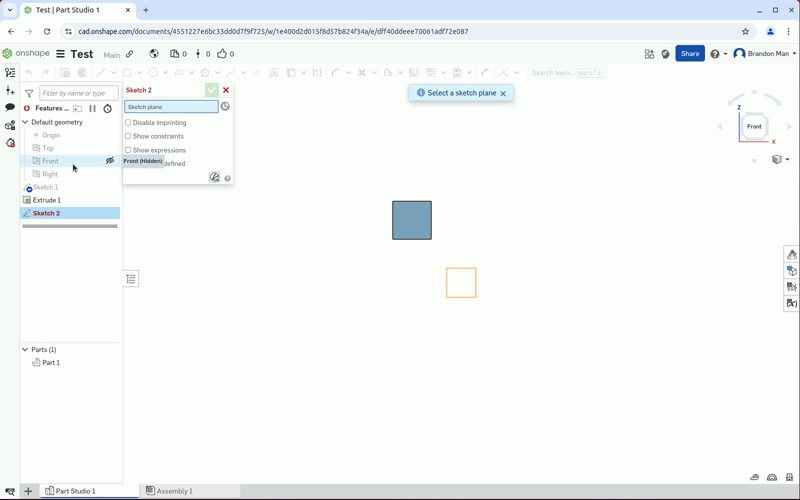
click(73, 163)
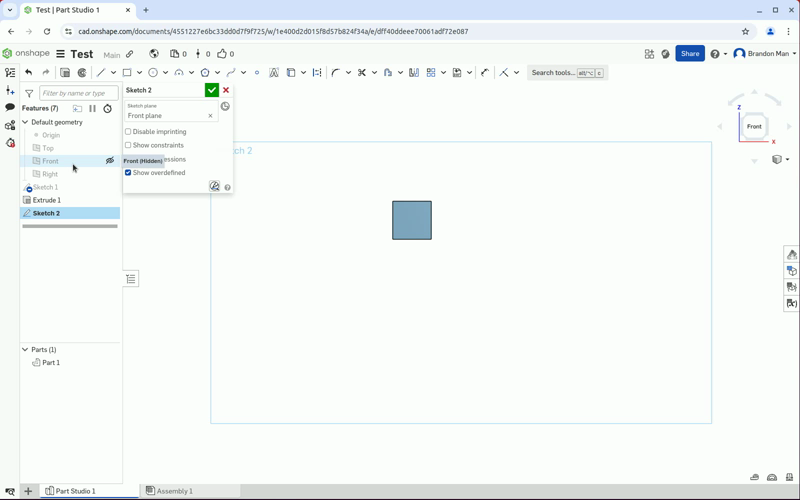
mouse_move(73, 352)
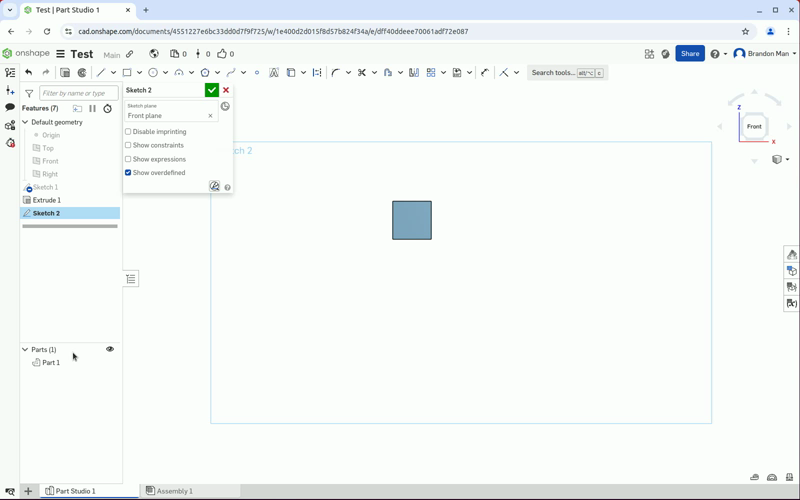
key(y)
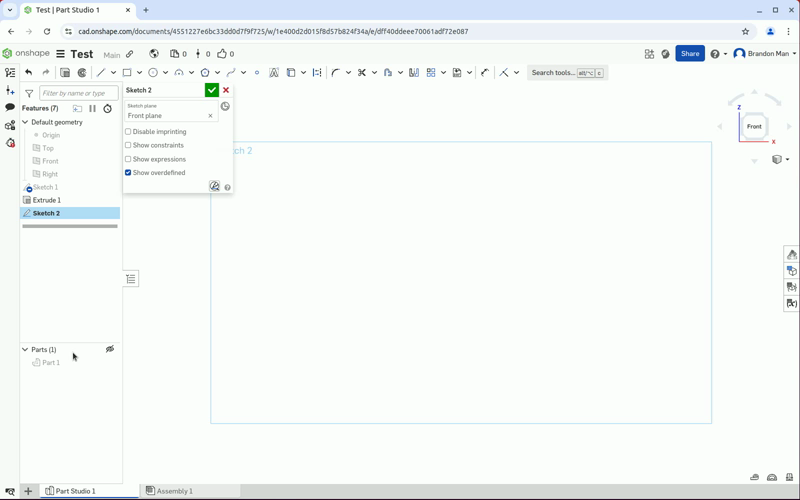
key(c)
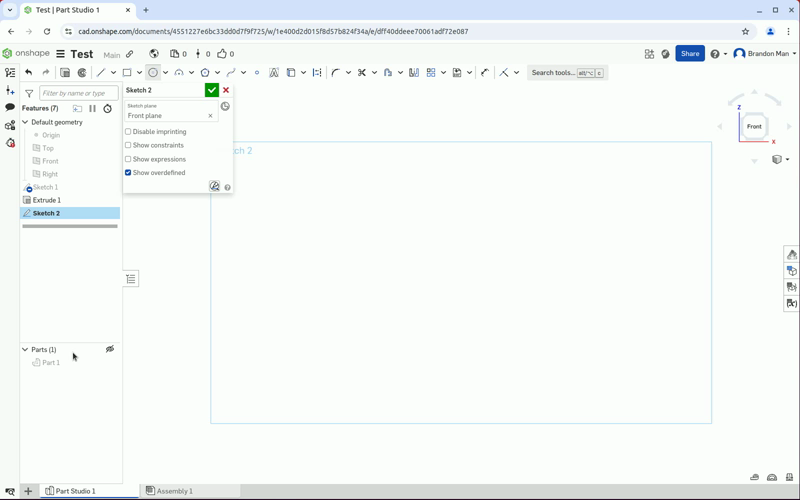
key_down(shift)
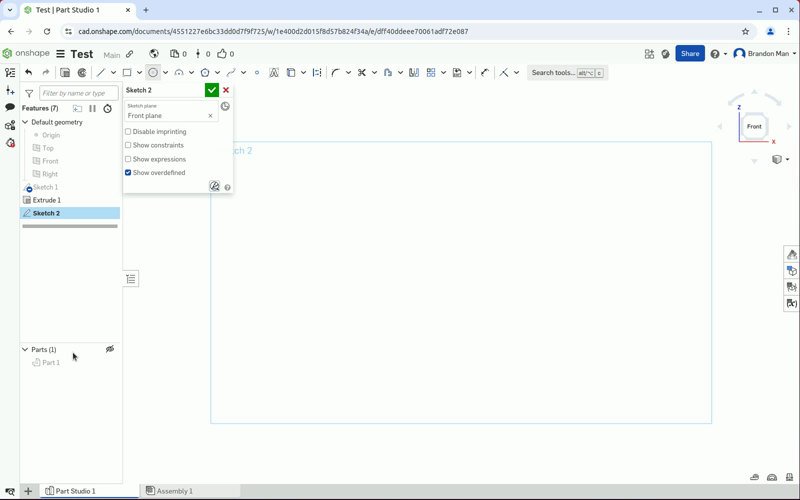
mouse_move(470, 233)
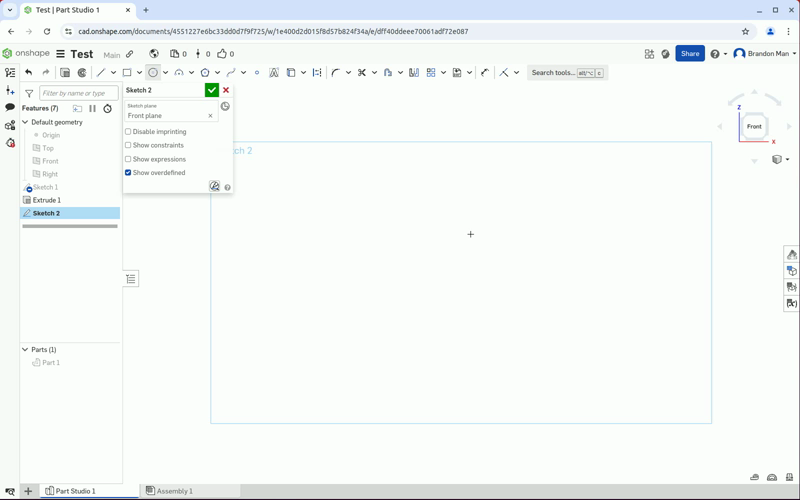
click(470, 233)
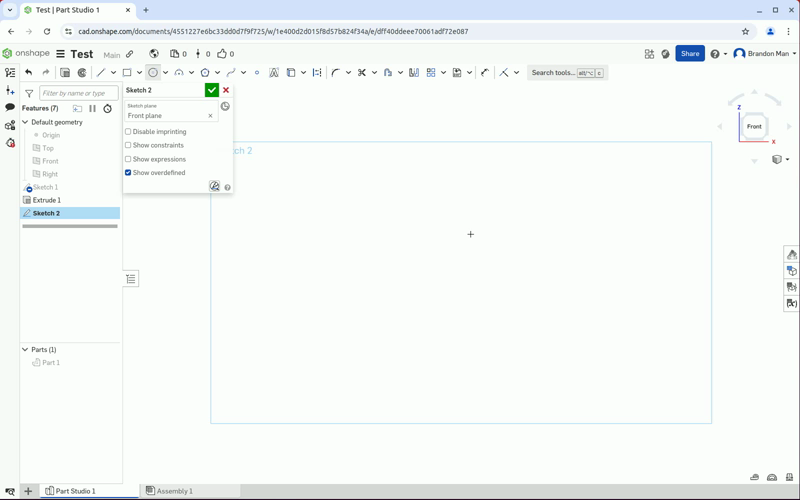
key_up(shift)
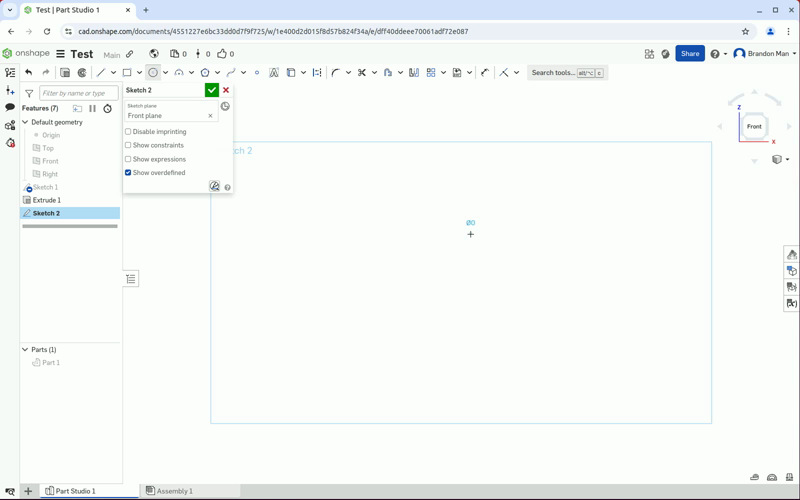
mouse_move(489, 233)
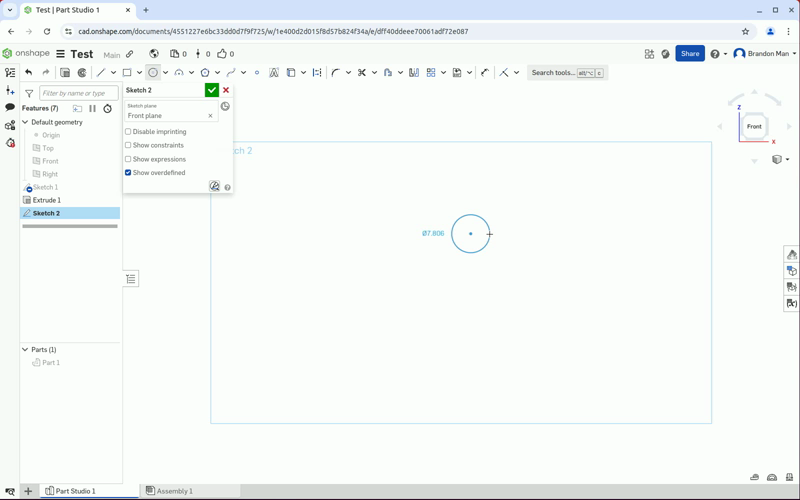
click(489, 233)
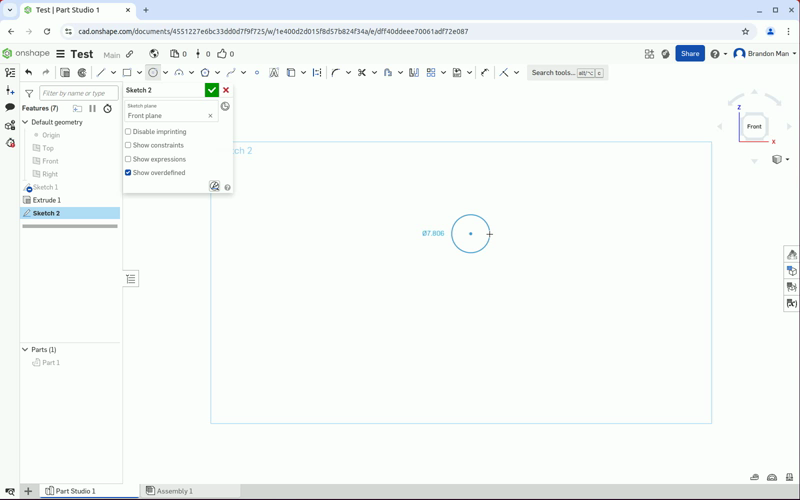
key(esc)
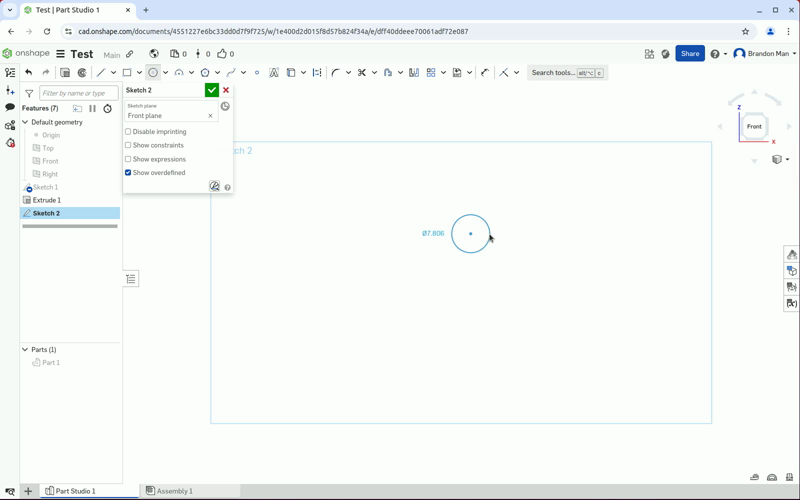
mouse_move(471, 222)
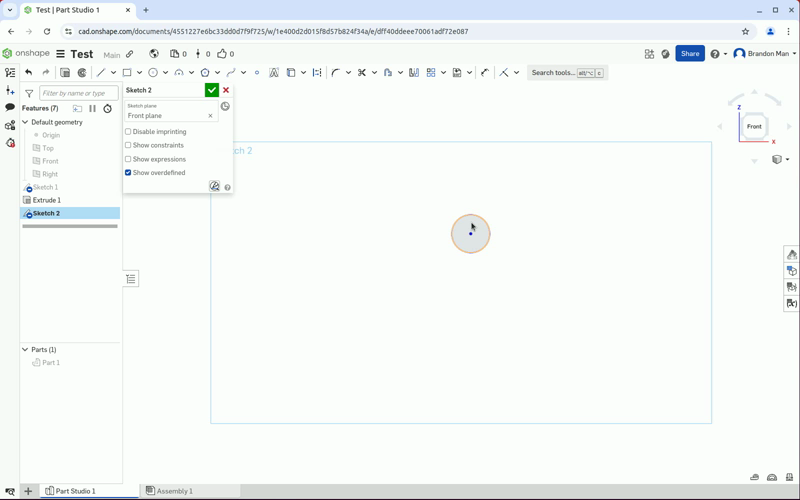
scroll(6)
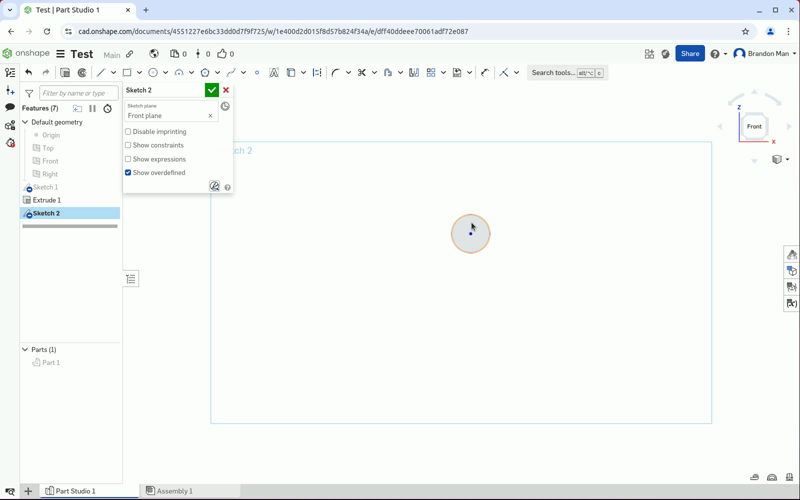
scroll(6)
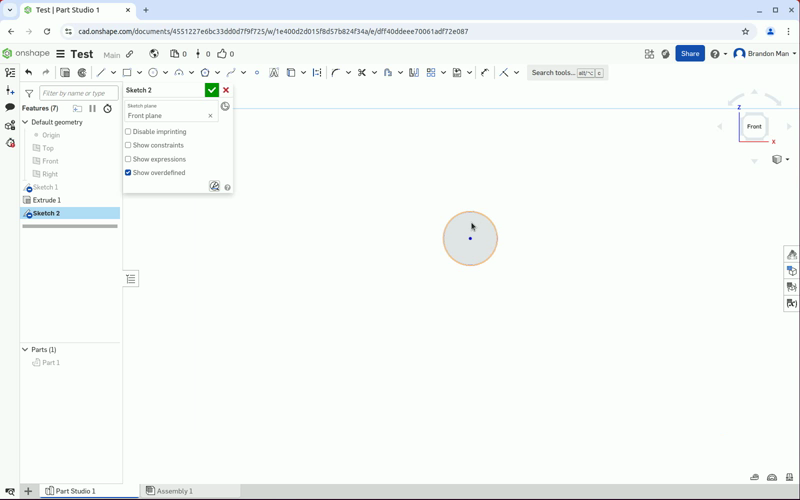
scroll(6)
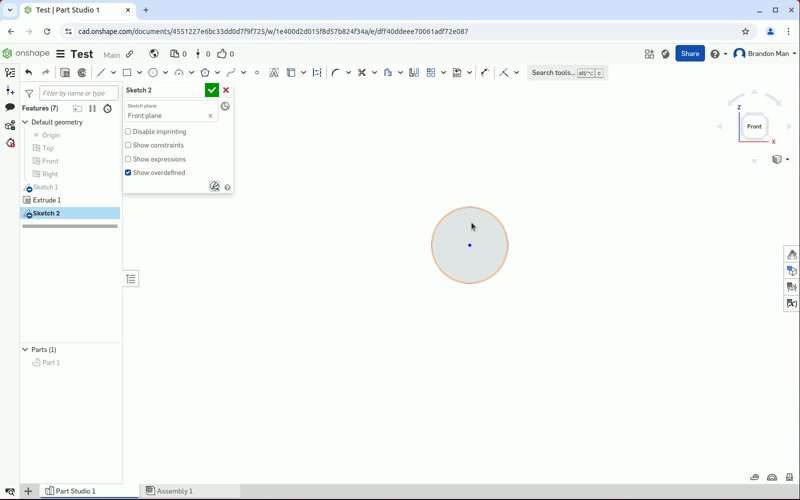
scroll(6)
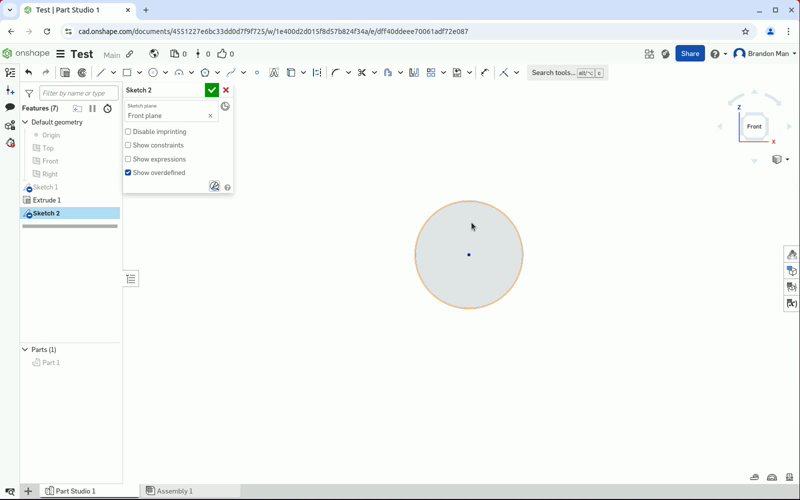
scroll(6)
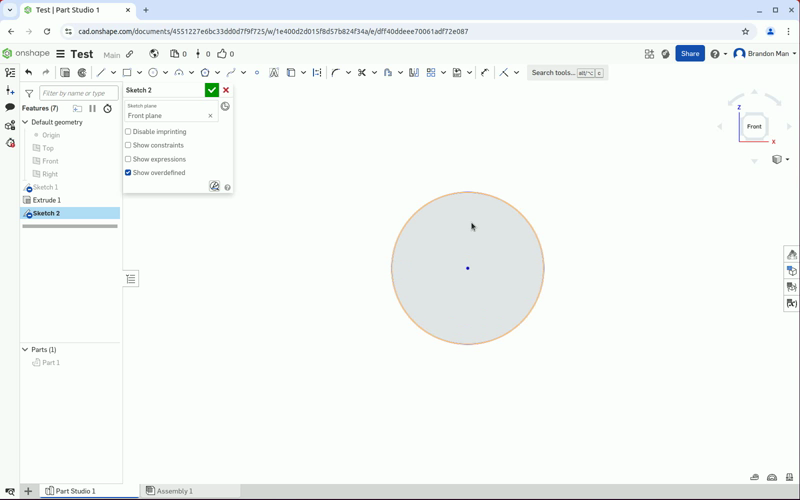
scroll(6)
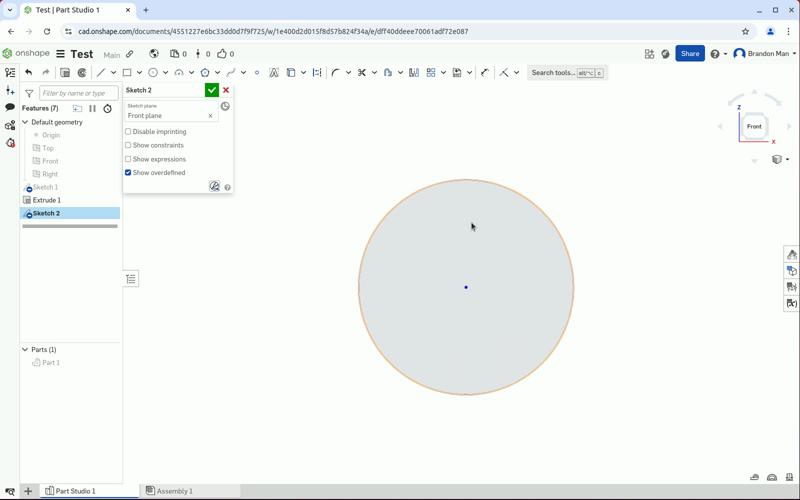
scroll(6)
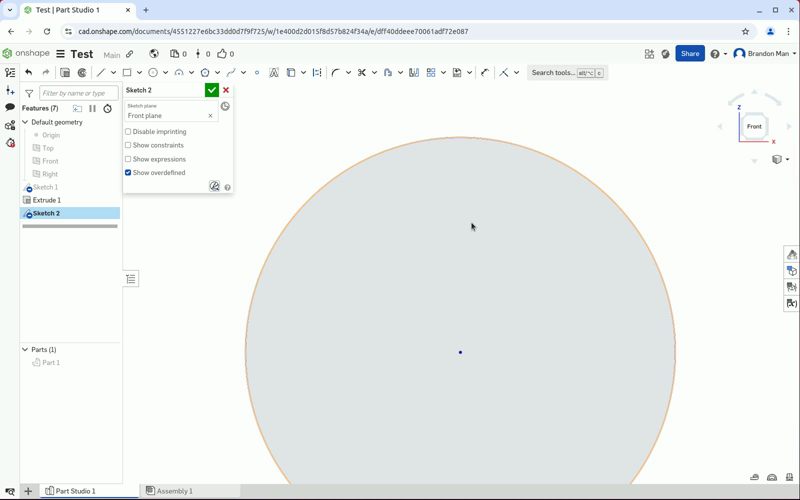
click(471, 222)
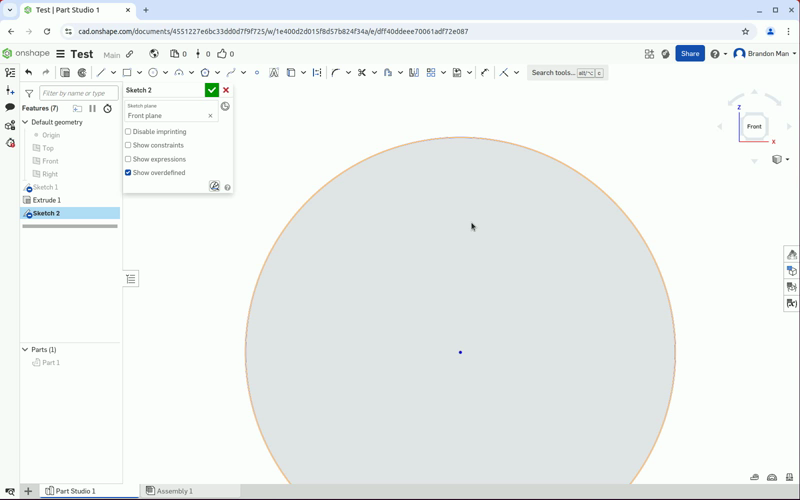
scroll(-6)
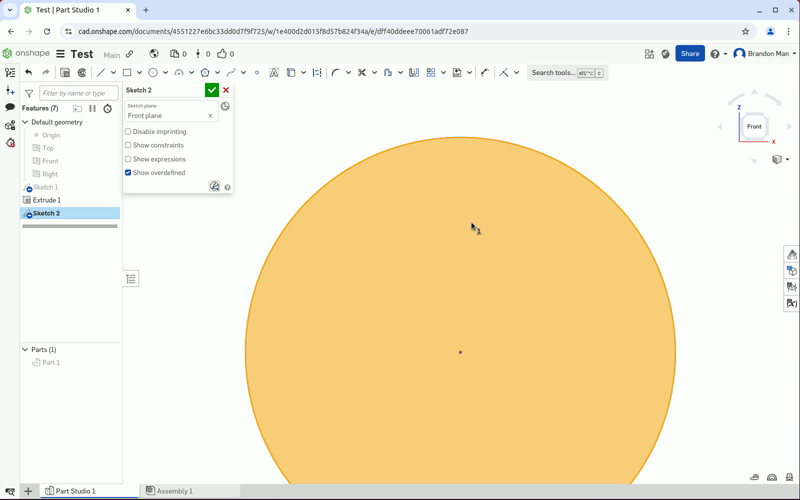
scroll(-6)
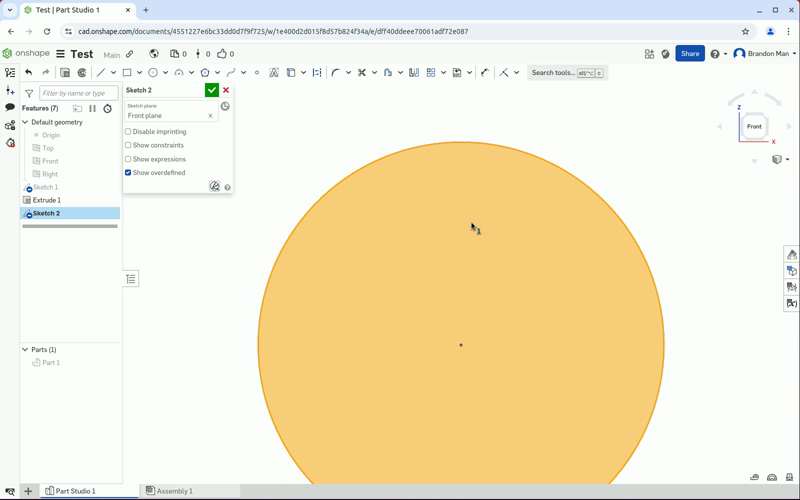
scroll(-6)
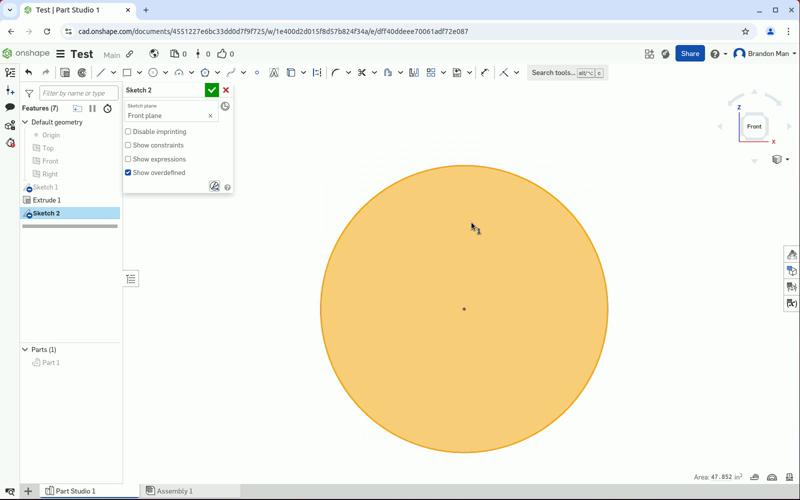
scroll(-6)
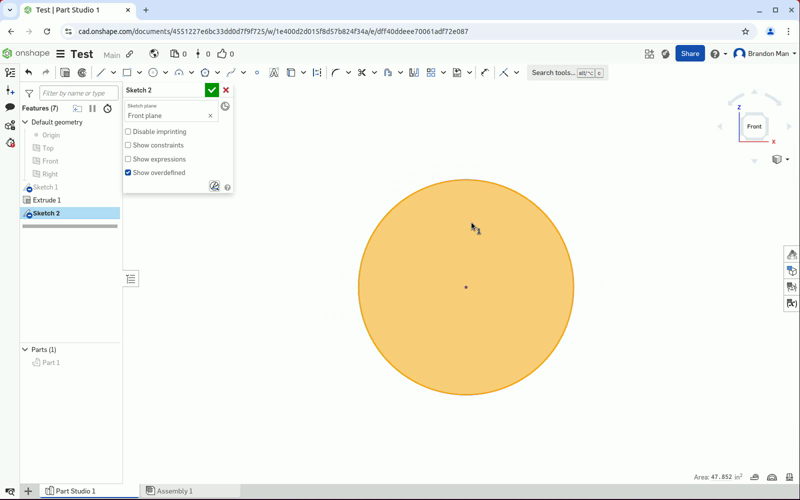
scroll(-6)
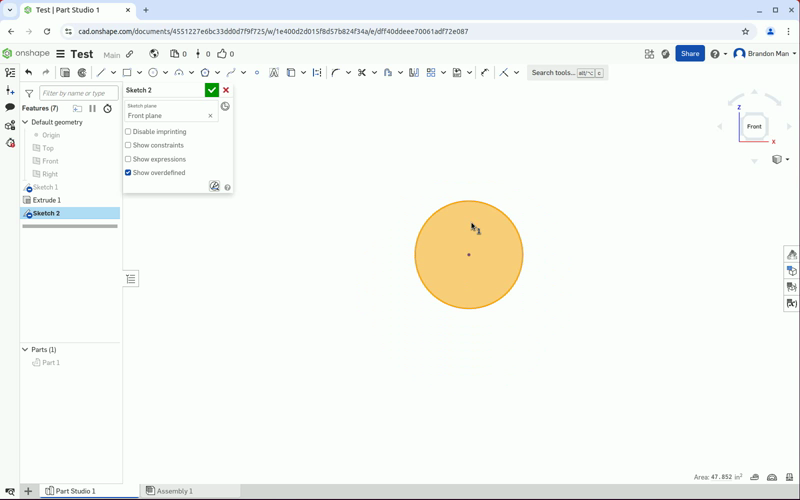
scroll(-6)
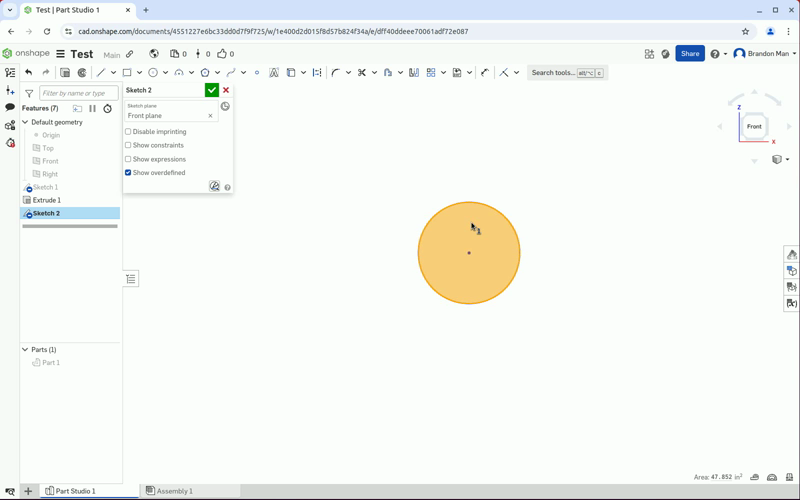
scroll(-6)
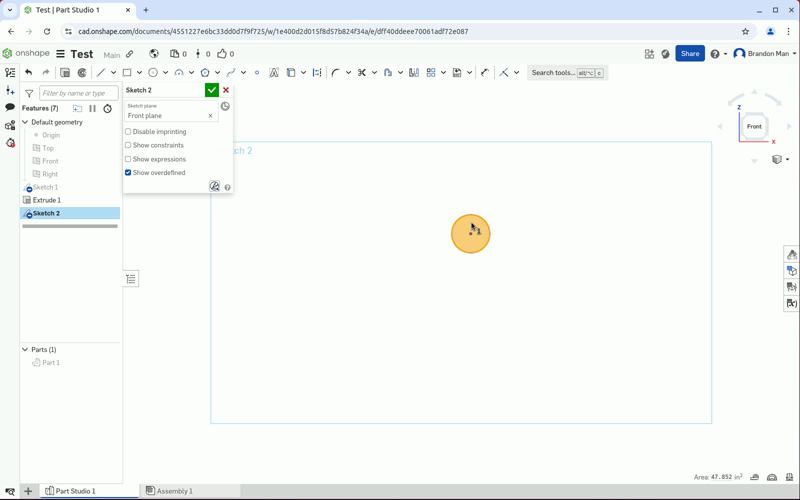
mouse_move(73, 352)
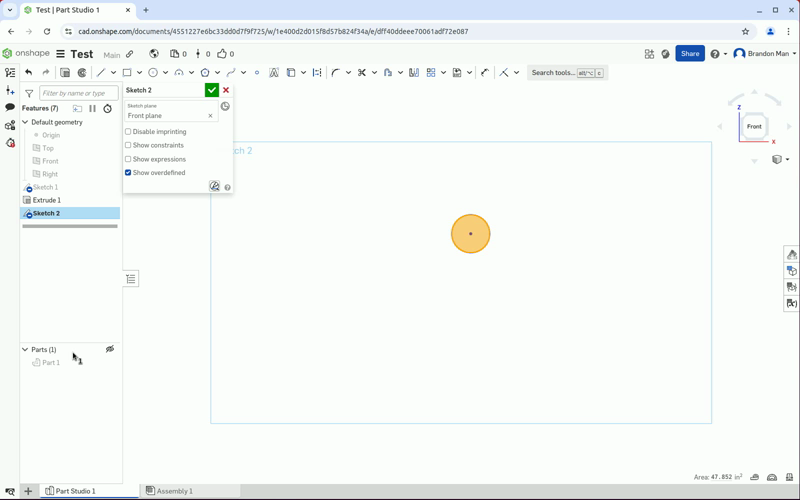
key(shift+y)
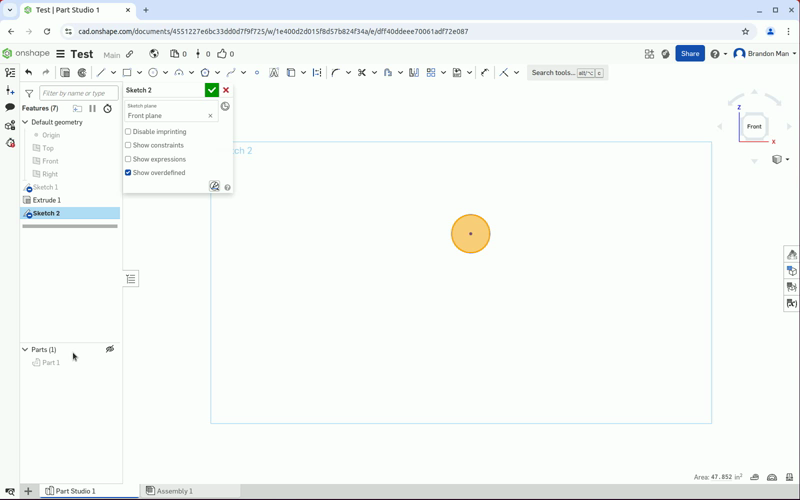
key(shift+e)
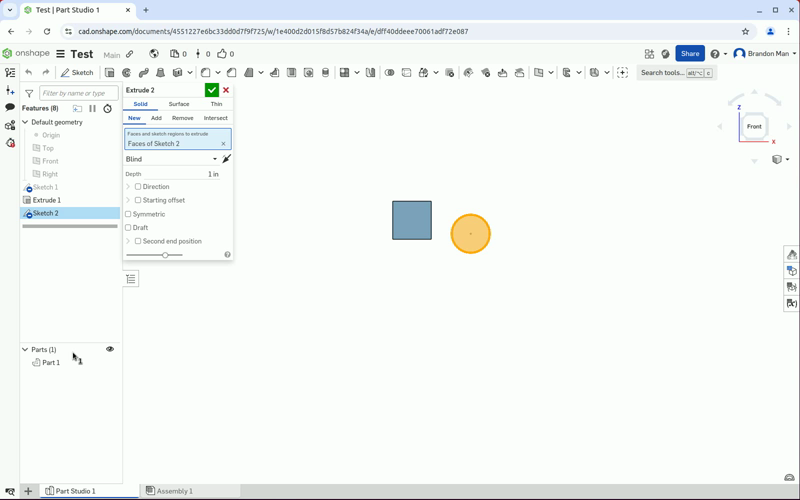
mouse_move(143, 106)
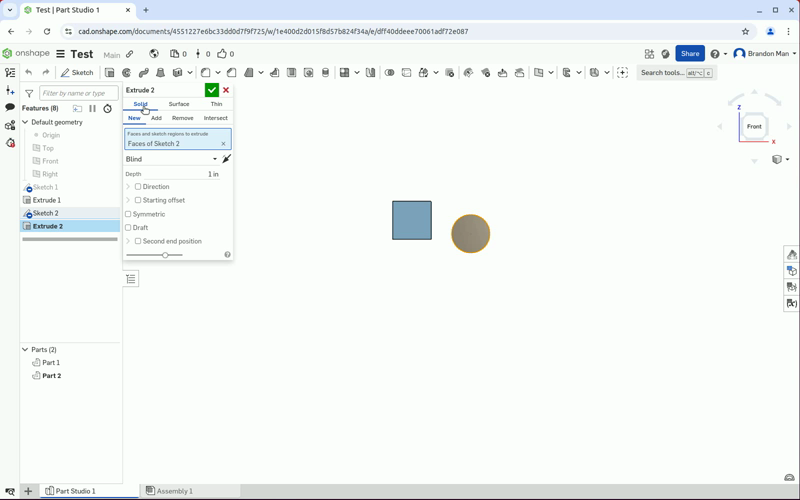
click(143, 106)
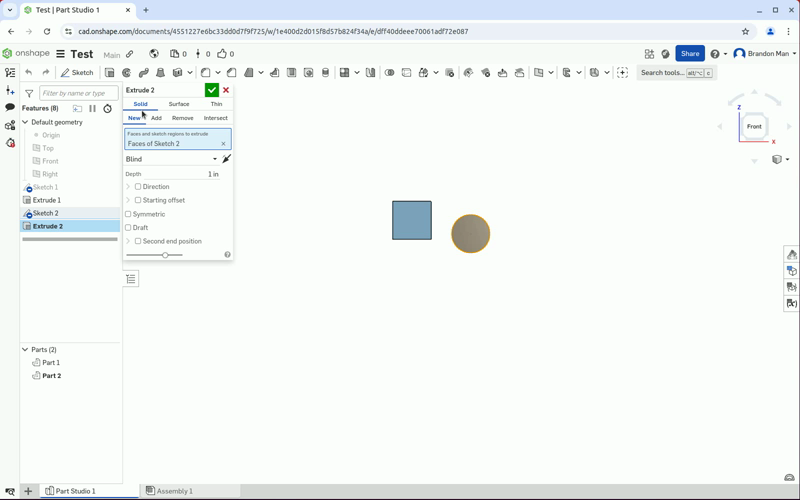
mouse_move(137, 120)
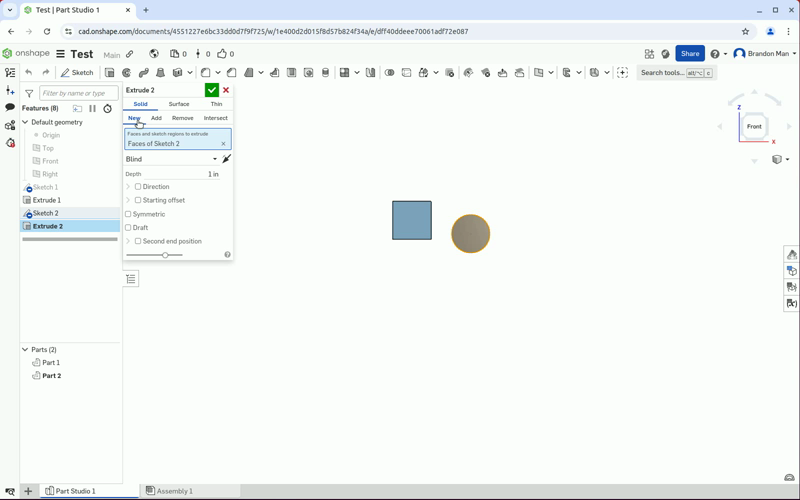
click(137, 120)
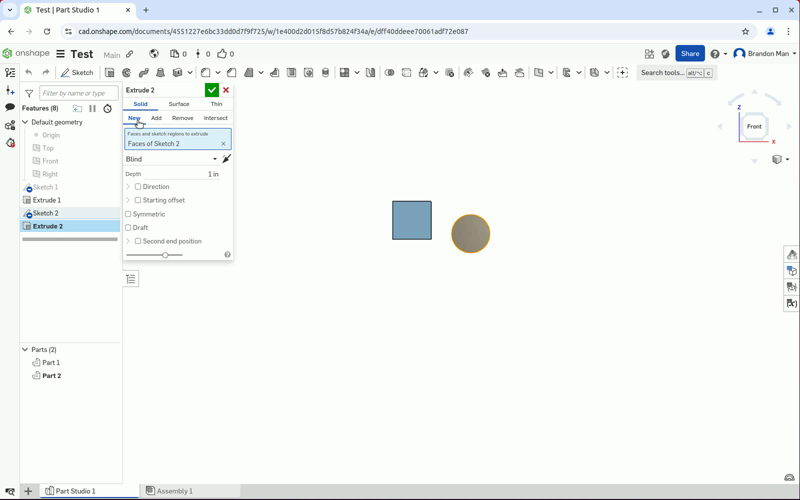
key(tab, 4)
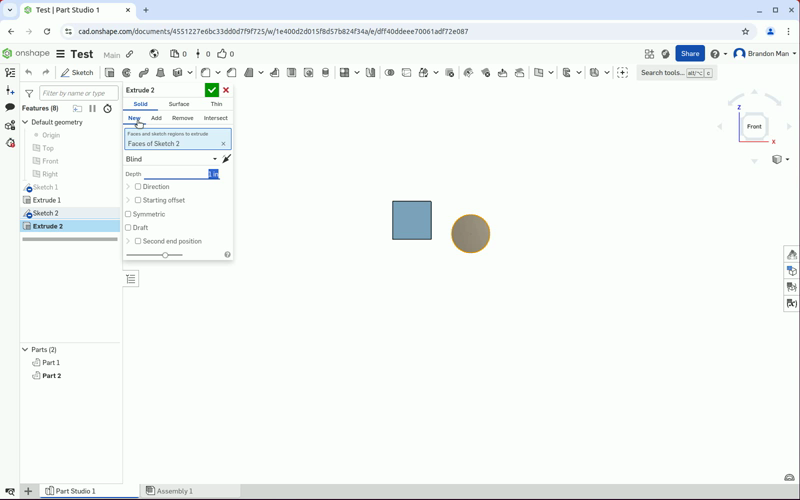
text(23.108)
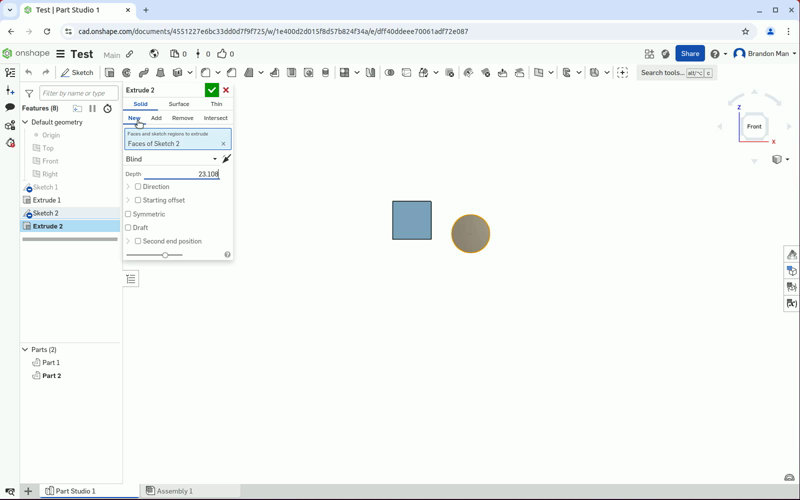
key(enter)
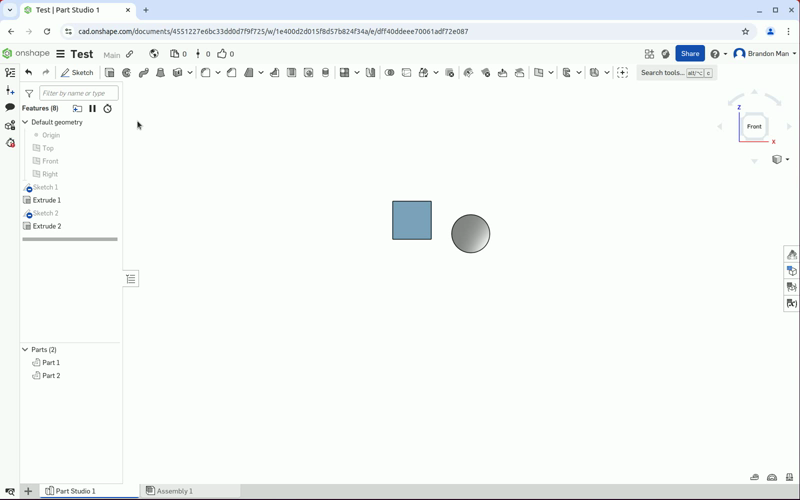
key(shift+h)
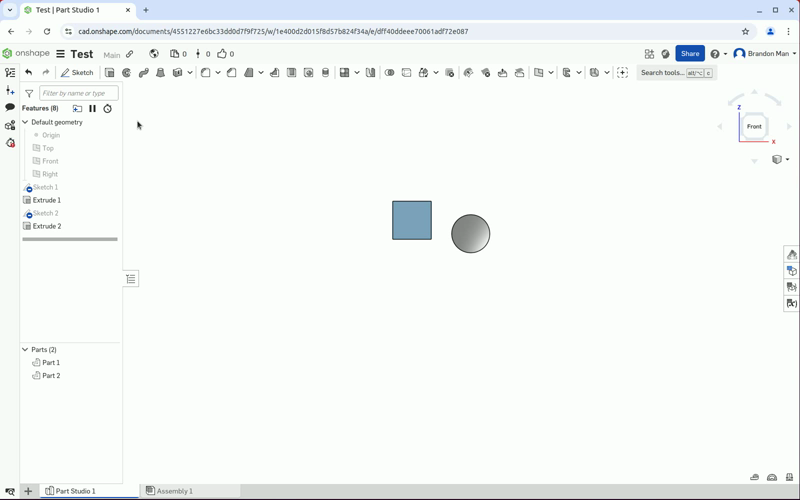
key(shift+h)
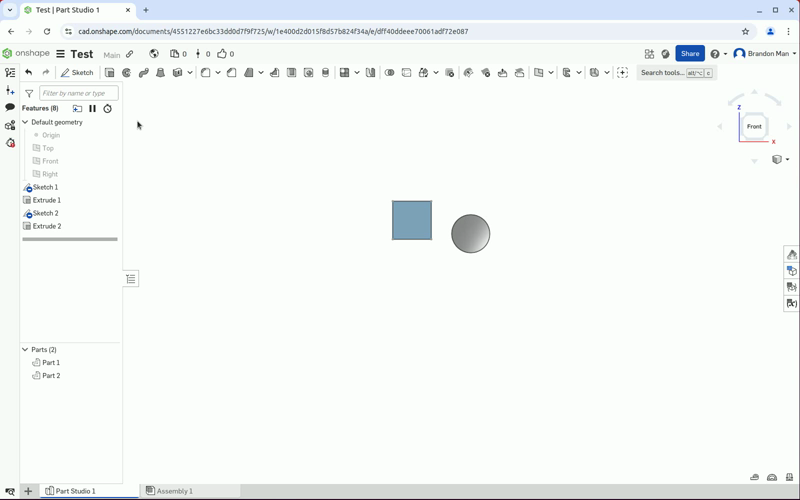
key(shift+7)
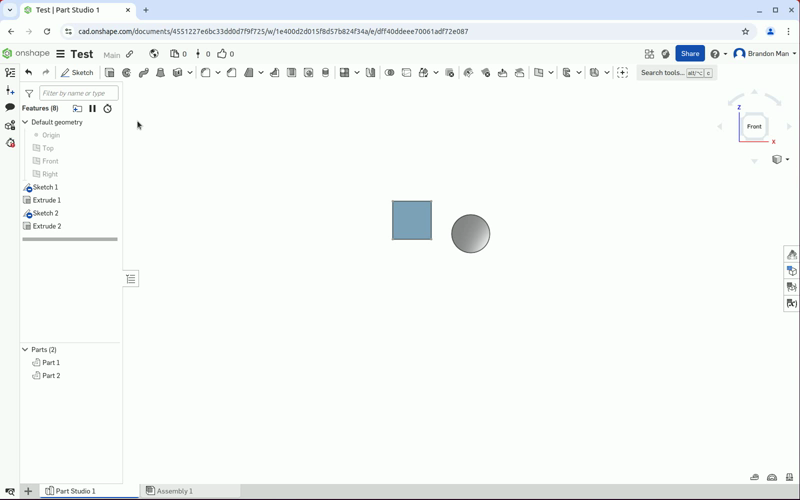
key(left, 2)
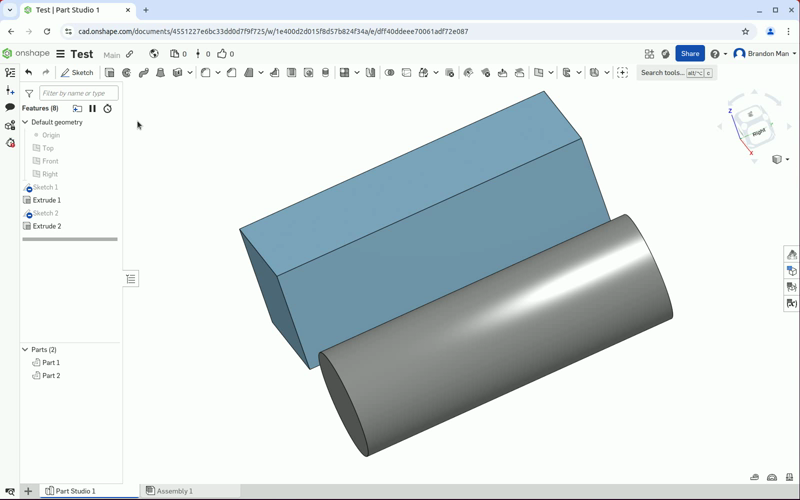
key(down, 2)
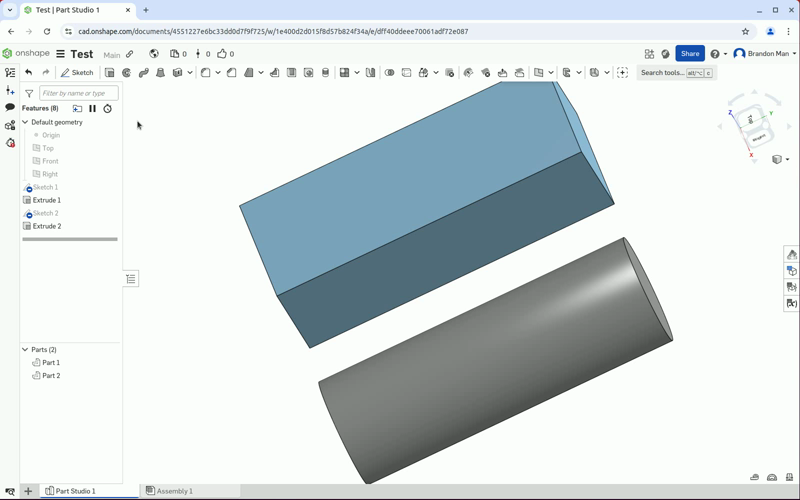
key(up, 2)
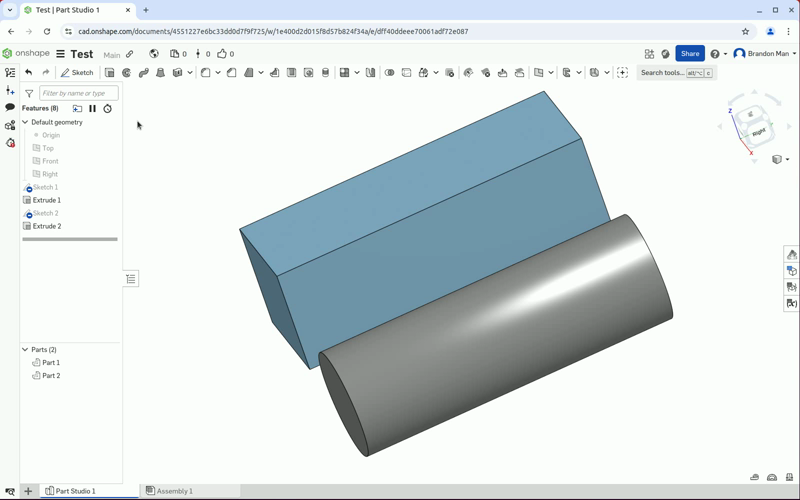
key(right, 2)
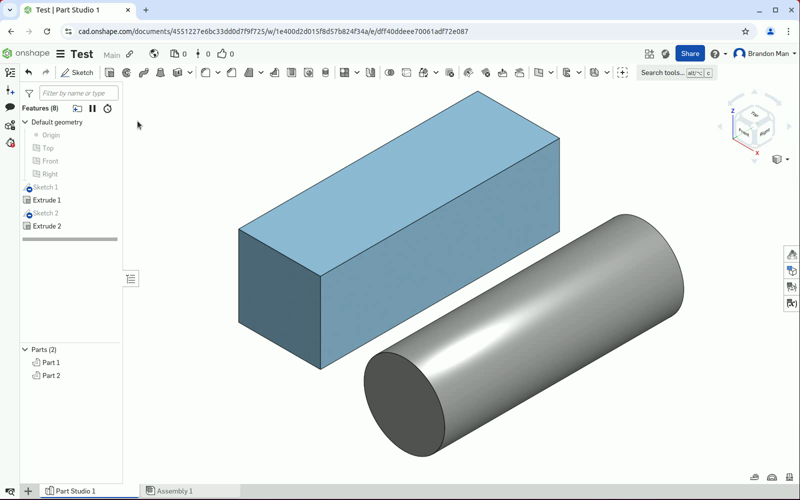
mouse_move(73, 189)
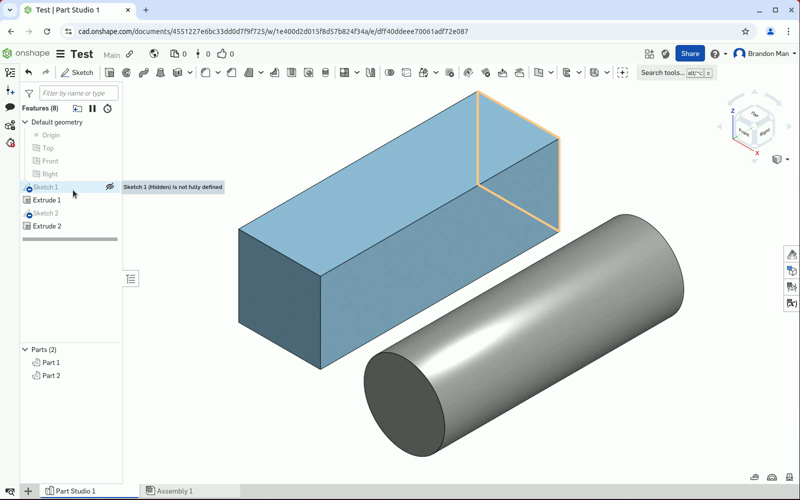
click(73, 189)